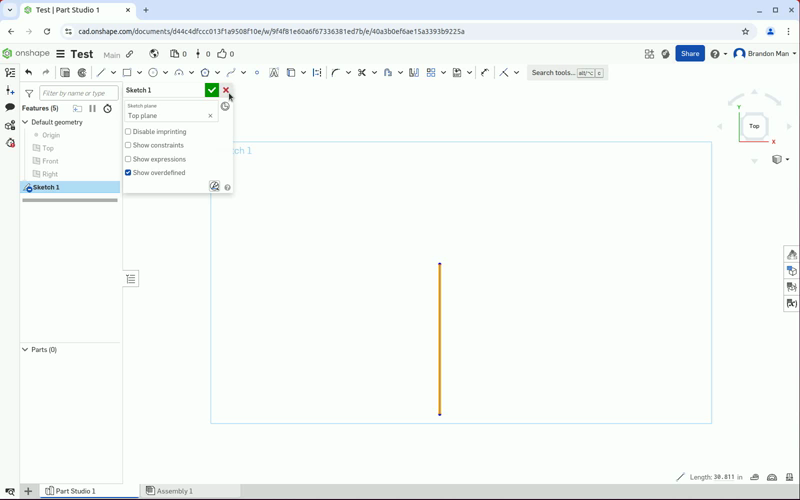
key(shift+h)
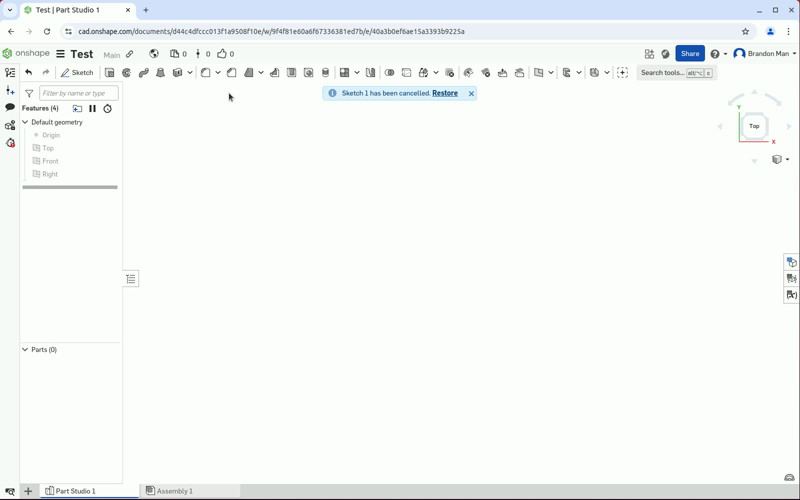
mouse_move(73, 352)
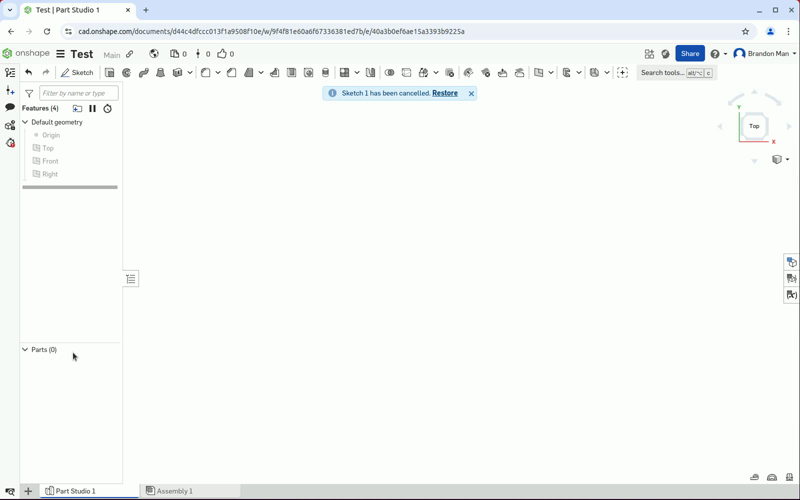
key(y)
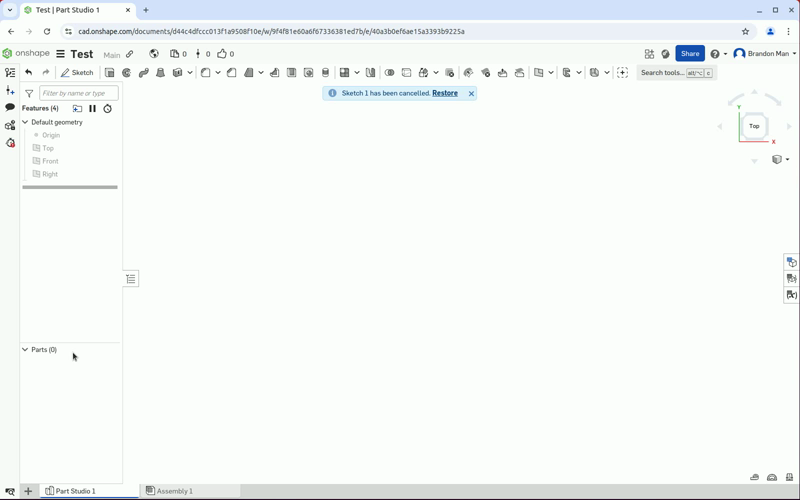
key(shift+p)
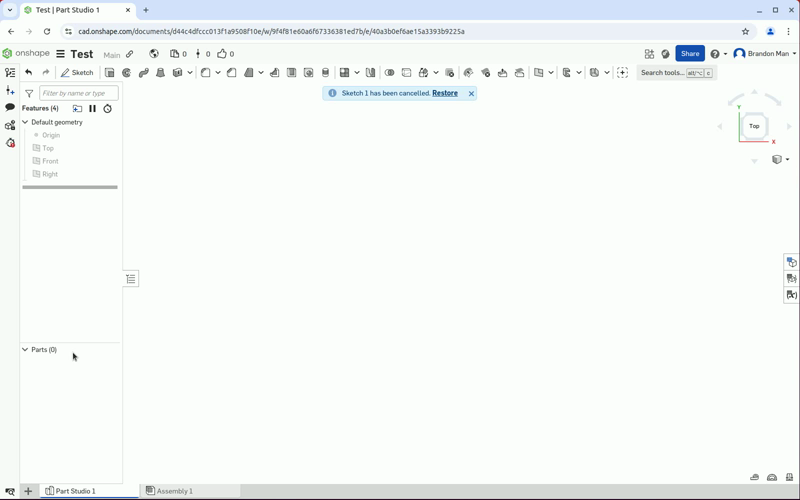
key(space)
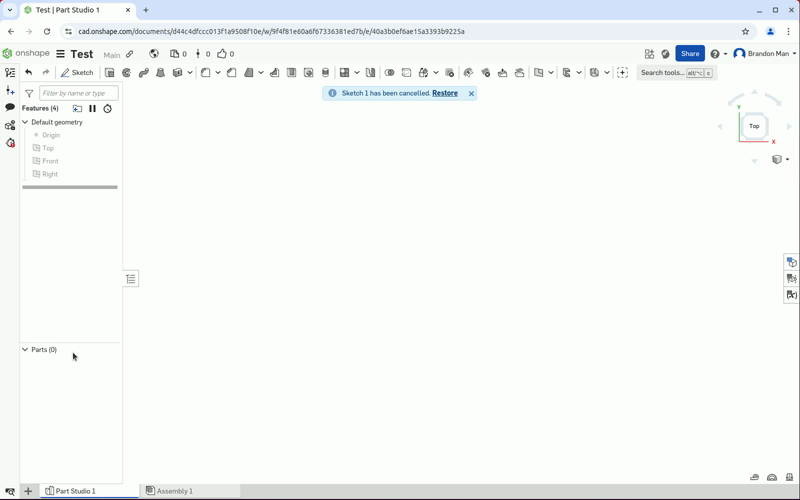
key_down(shift)
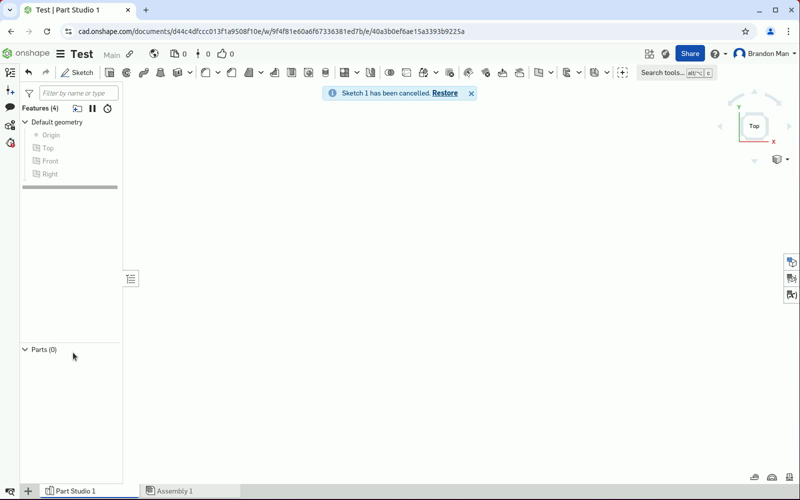
key(up)
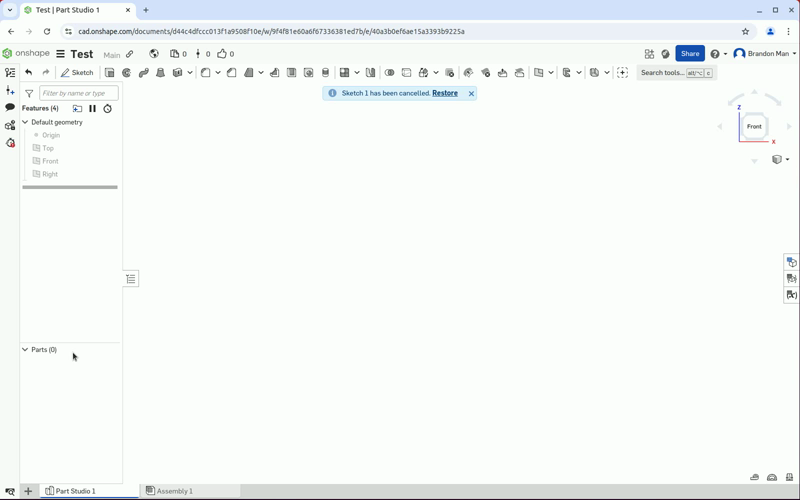
key_up(shift)
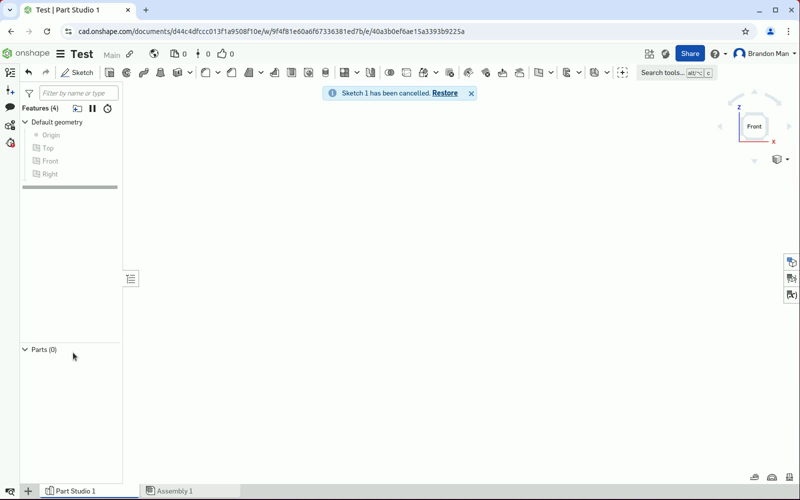
mouse_move(73, 352)
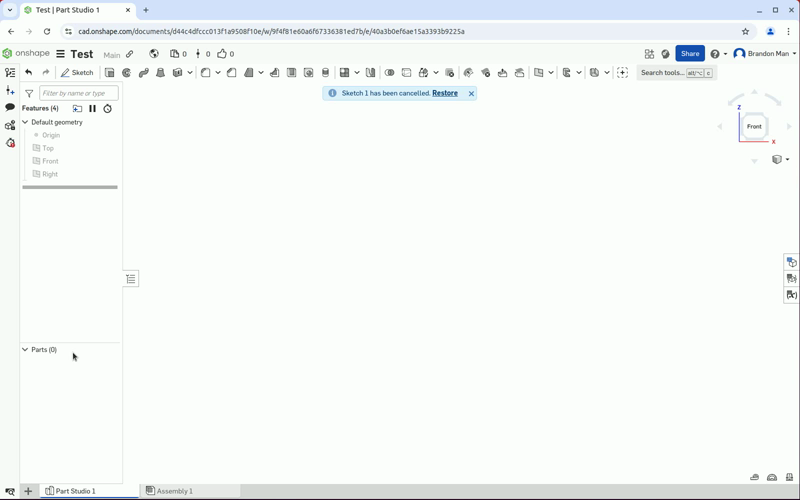
key(shift+y)
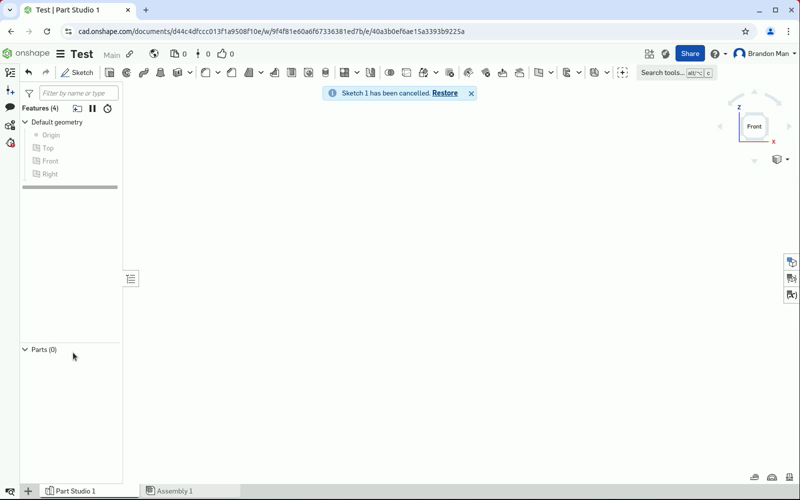
key(shift+s)
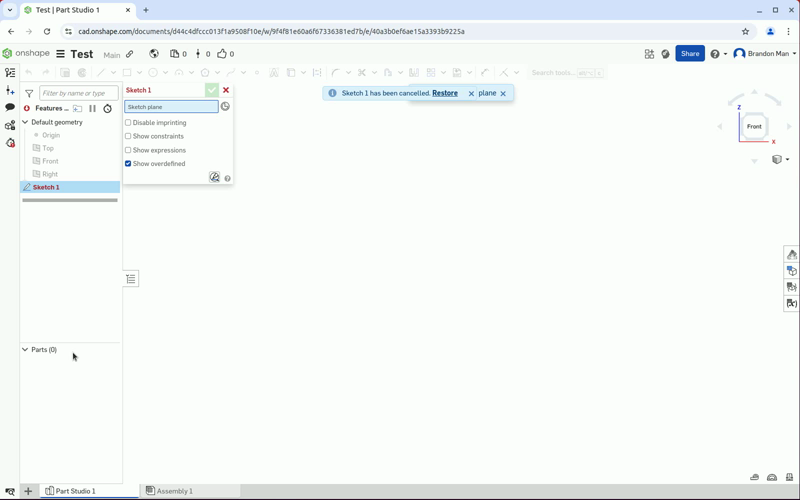
mouse_move(73, 163)
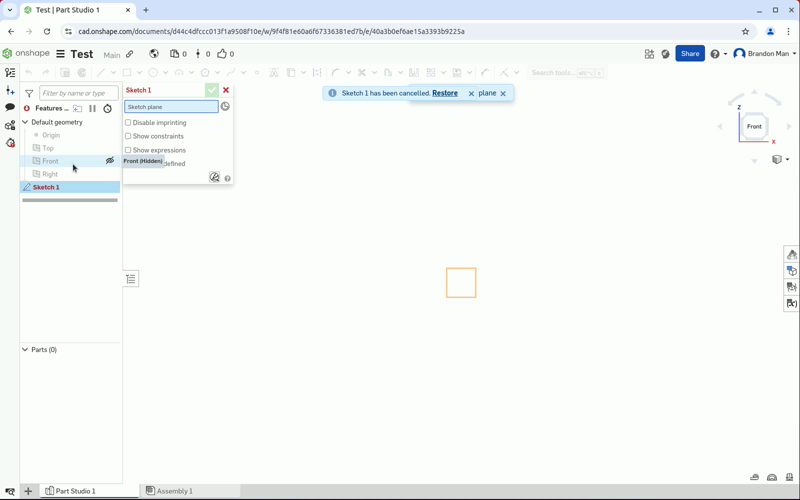
click(73, 163)
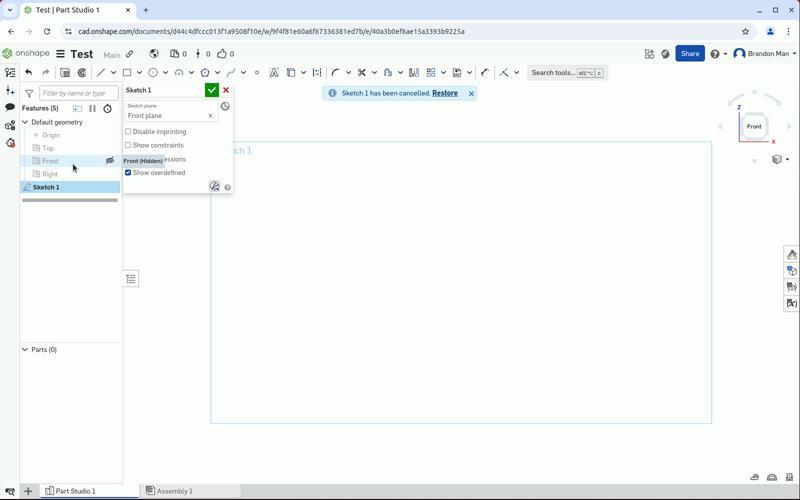
mouse_move(73, 352)
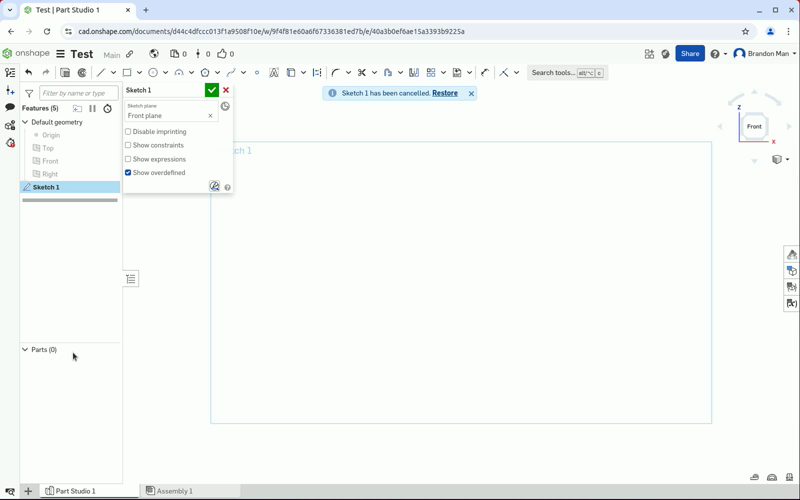
key(y)
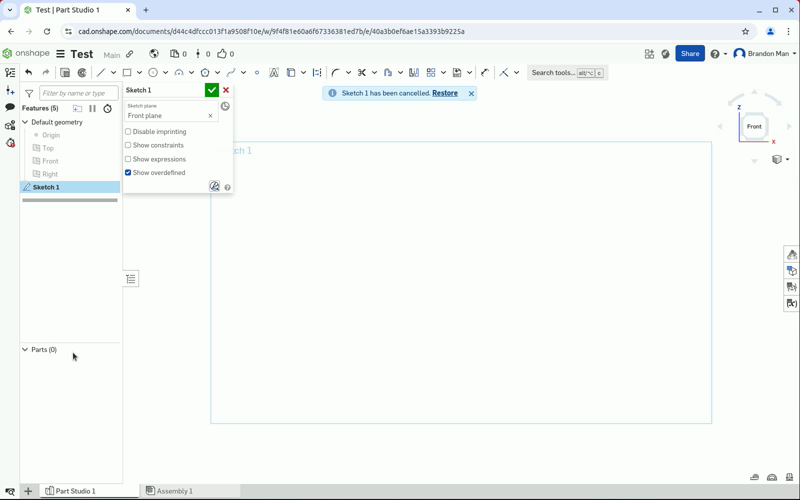
key(l)
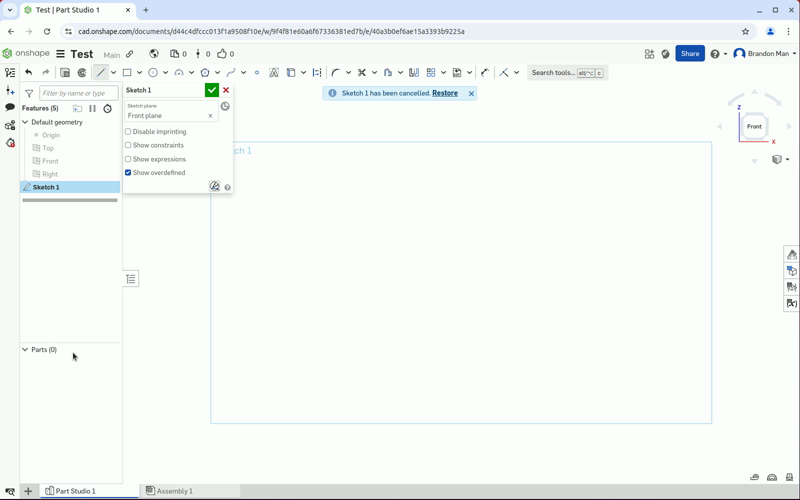
key_down(shift)
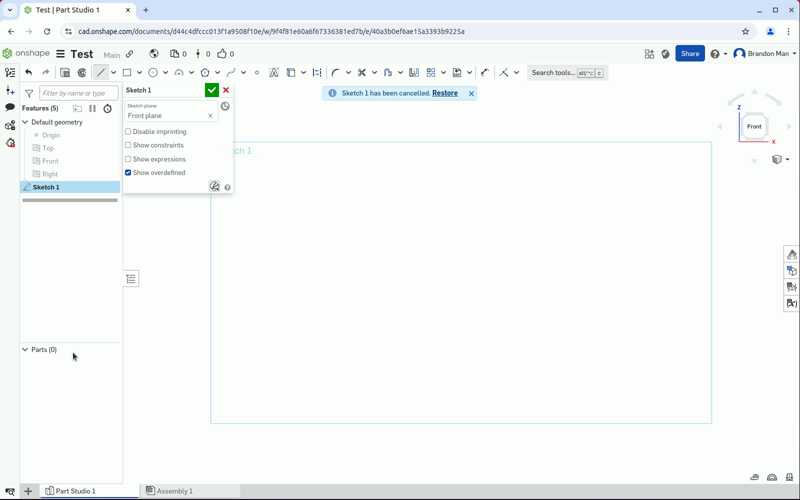
mouse_move(366, 329)
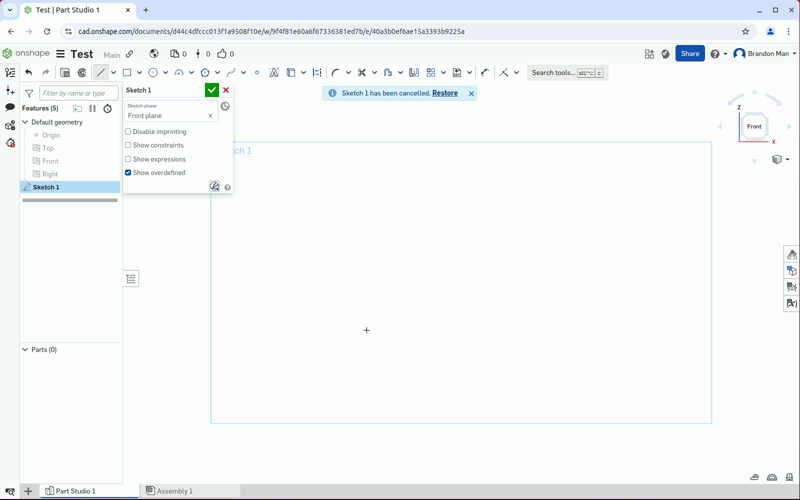
click(366, 329)
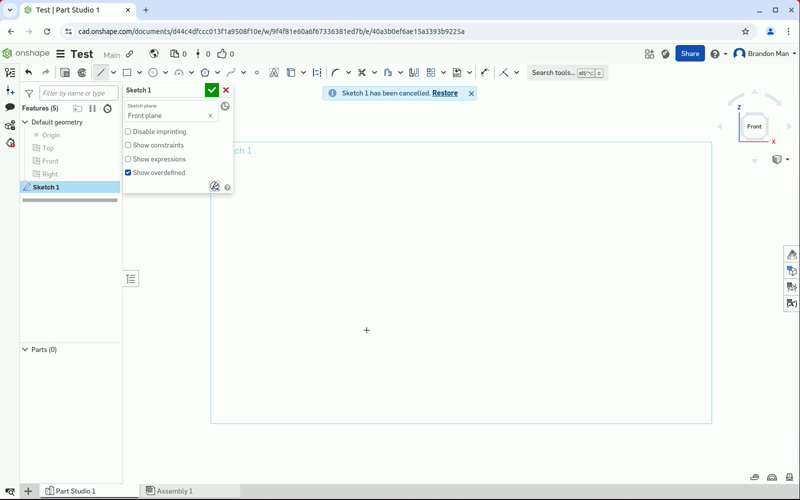
key_up(shift)
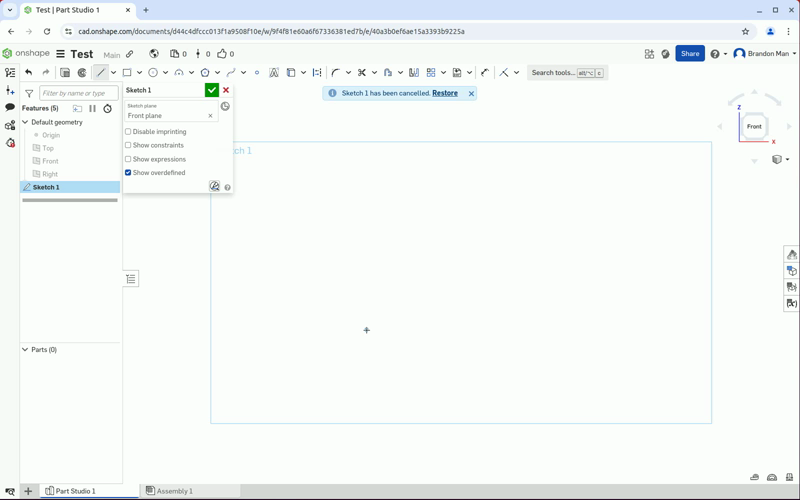
key_down(shift)
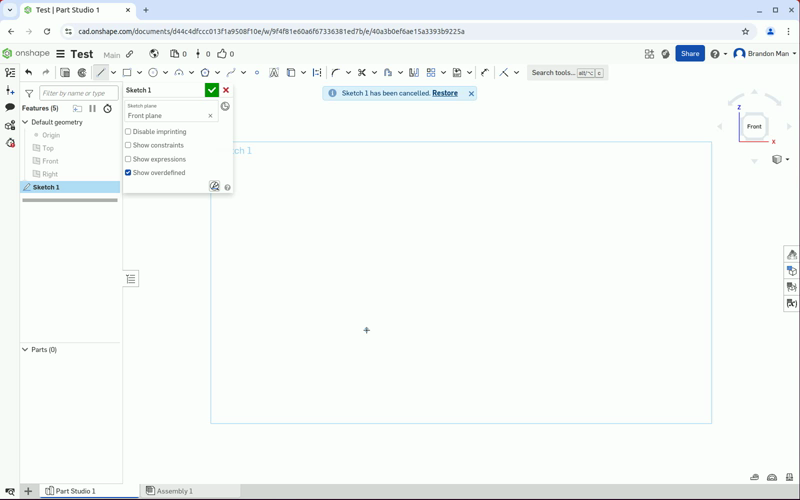
mouse_move(553, 329)
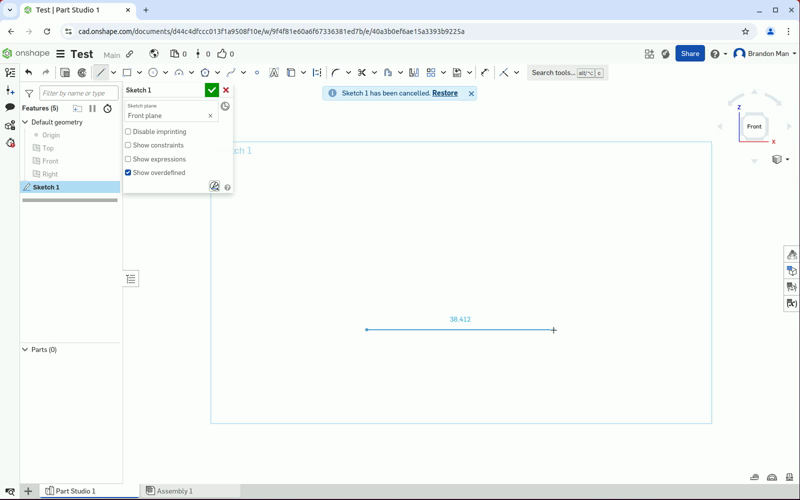
click(553, 329)
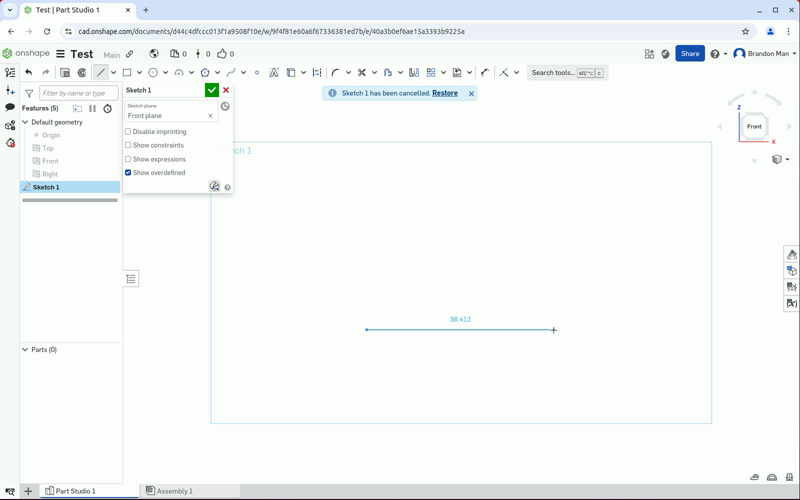
key_up(shift)
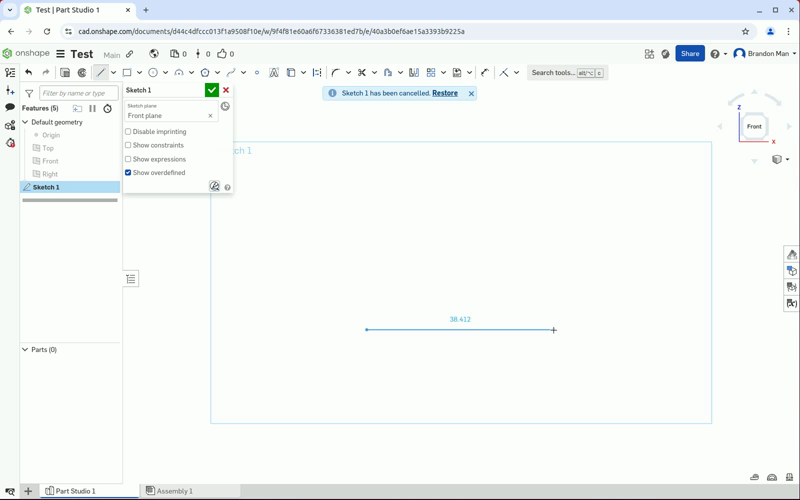
key_down(shift)
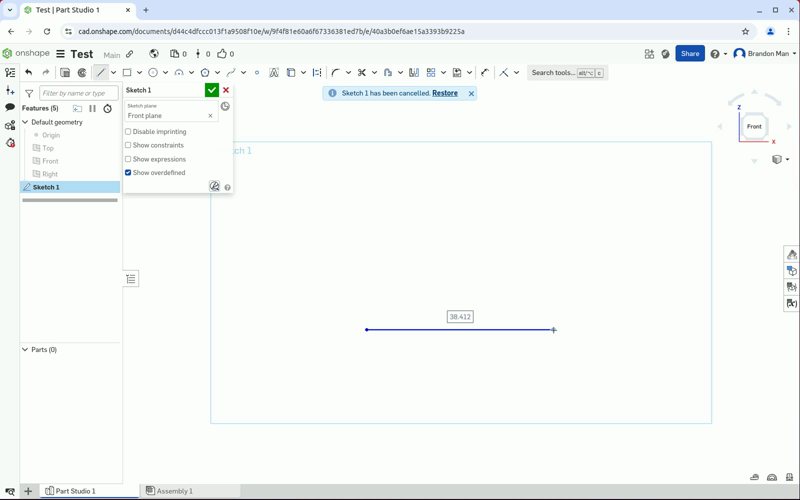
mouse_move(583, 329)
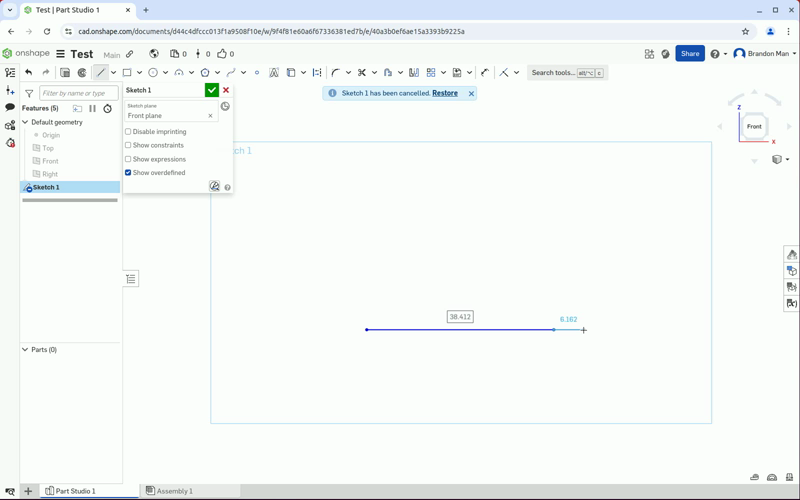
mouse_move(553, 282)
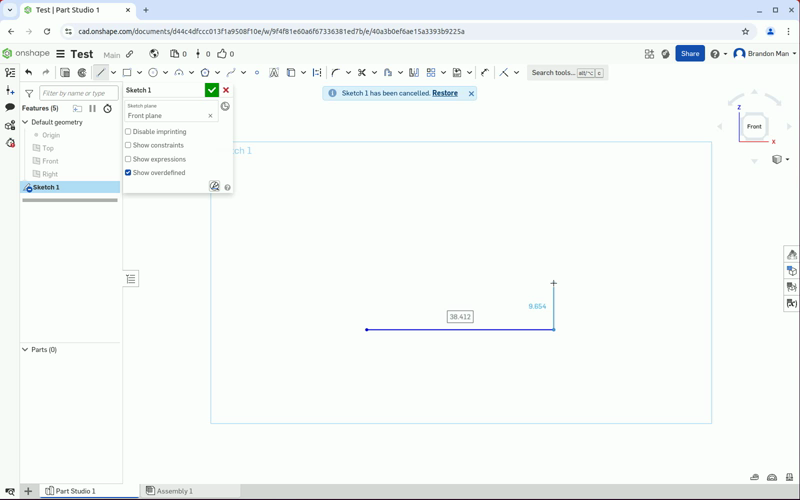
click(553, 282)
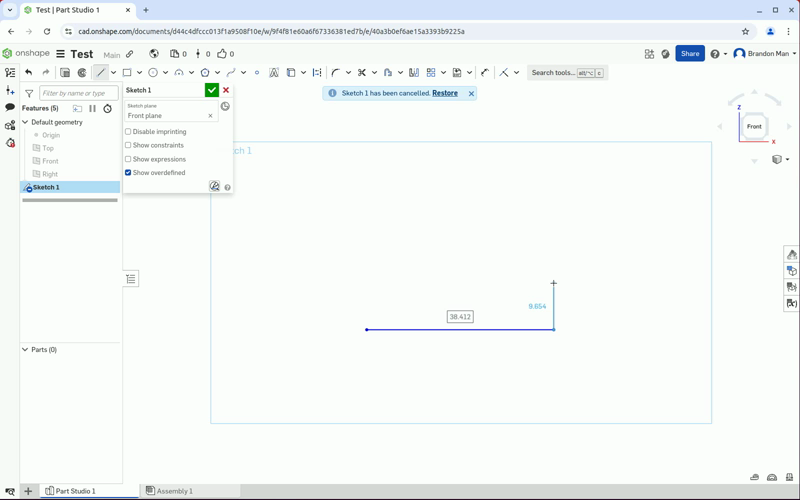
key_up(shift)
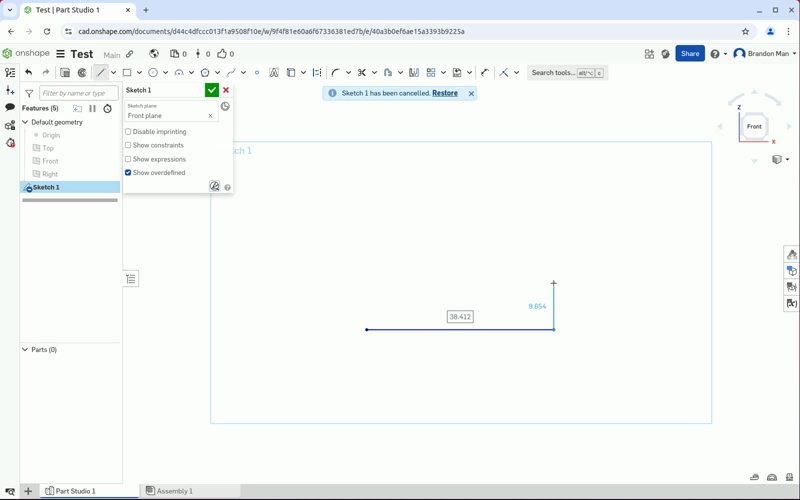
key_down(shift)
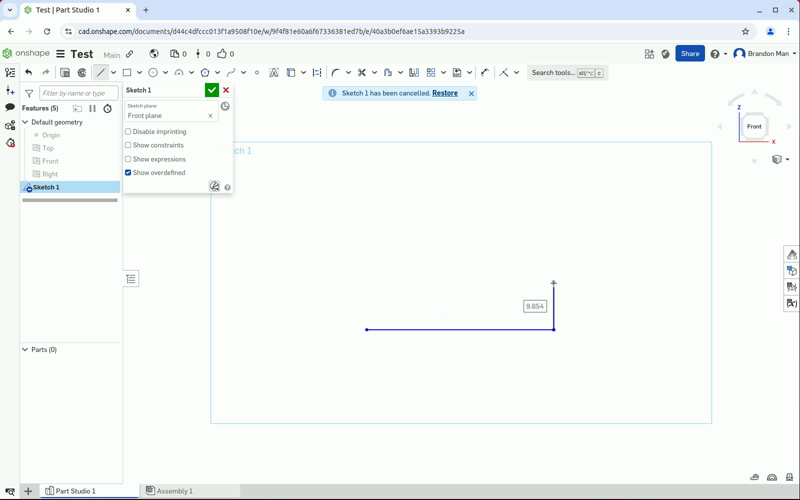
mouse_move(583, 282)
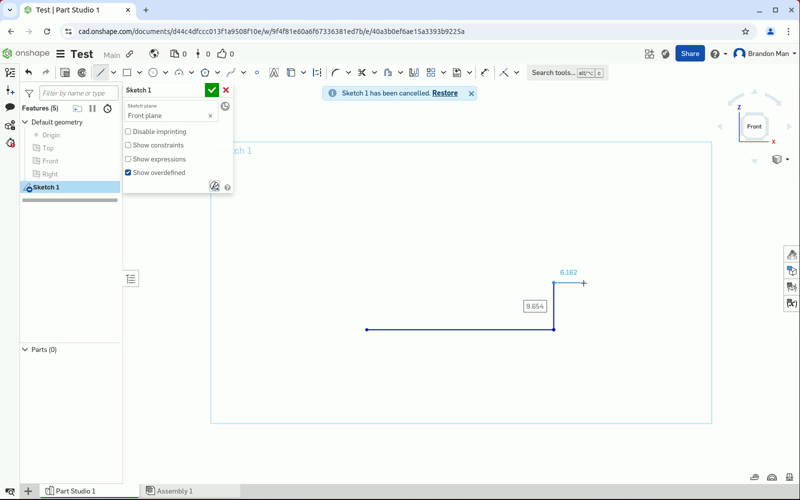
mouse_move(553, 235)
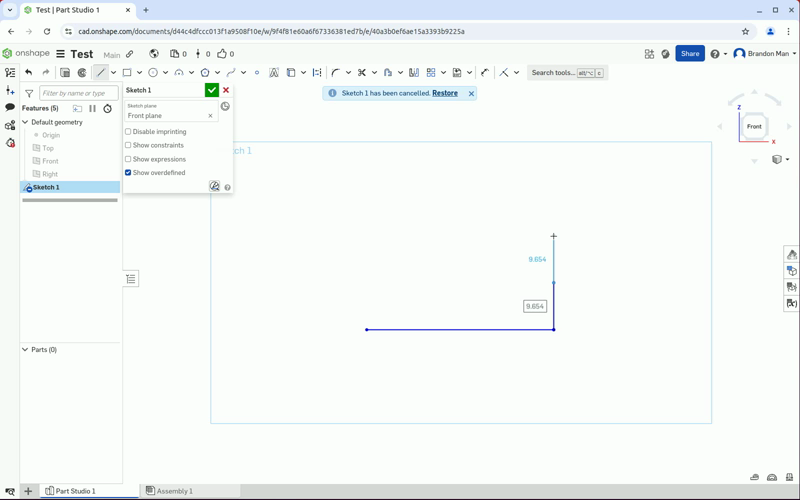
click(553, 235)
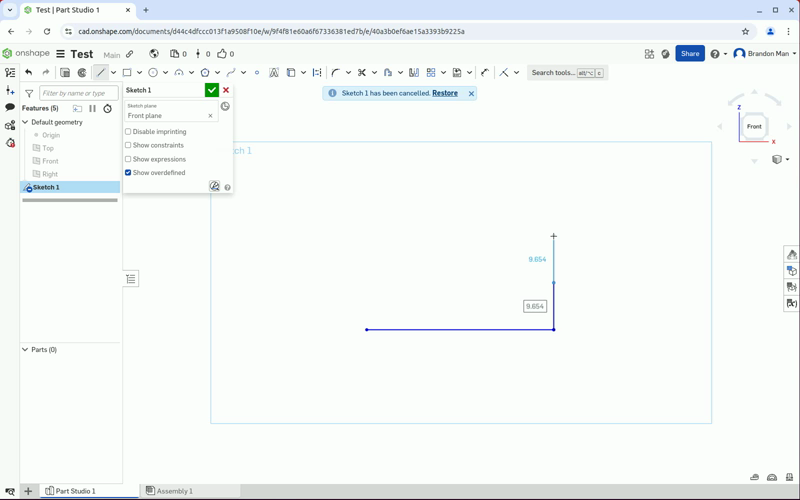
key_up(shift)
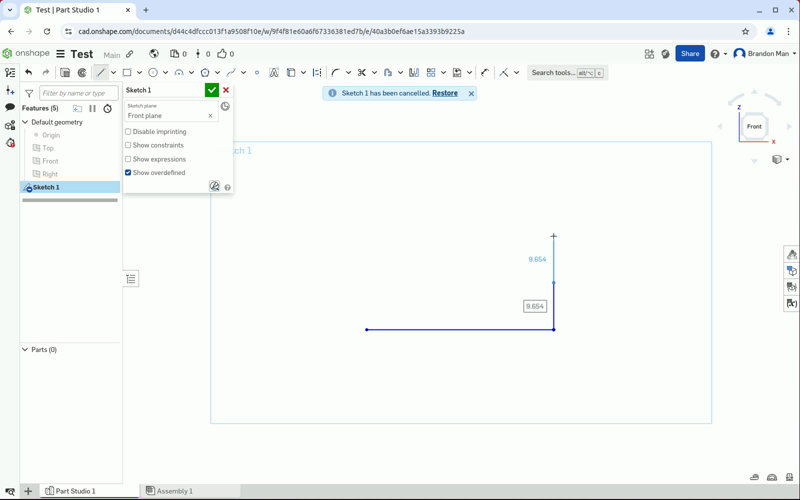
key_down(shift)
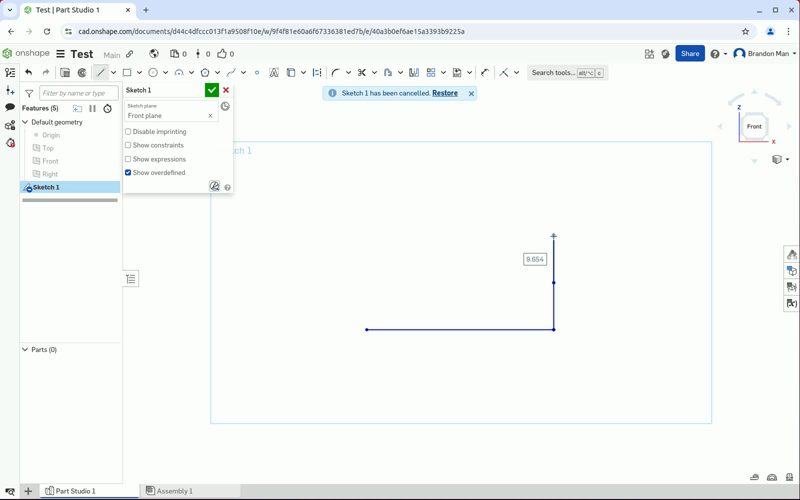
mouse_move(366, 235)
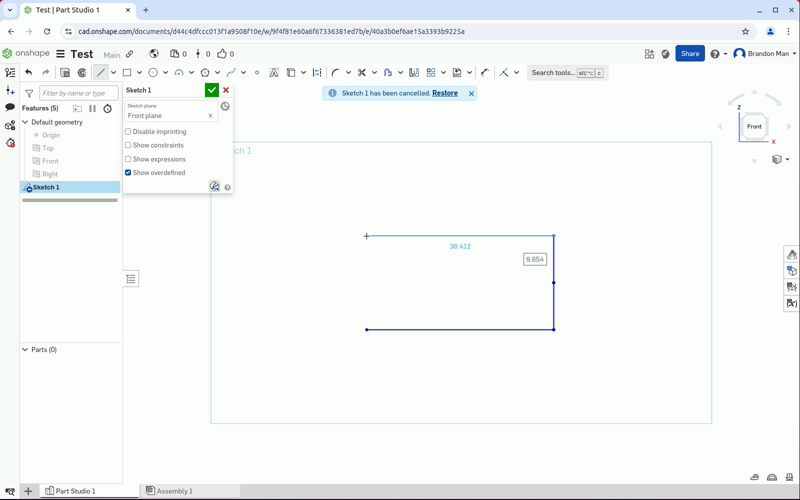
click(366, 235)
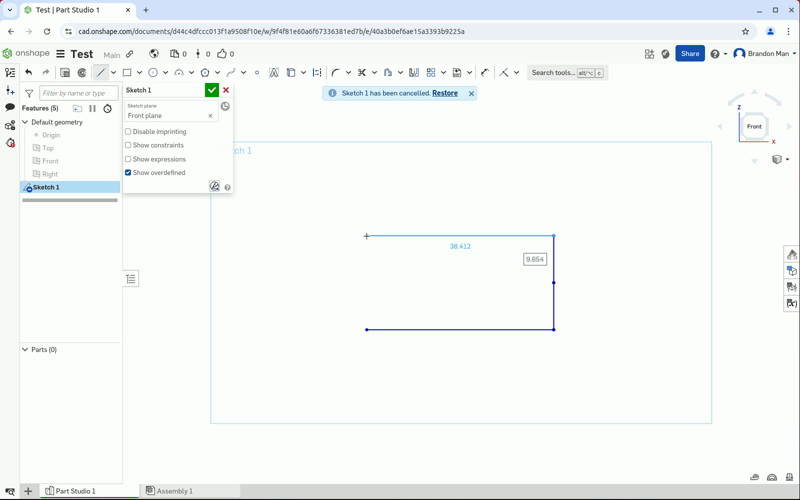
key_up(shift)
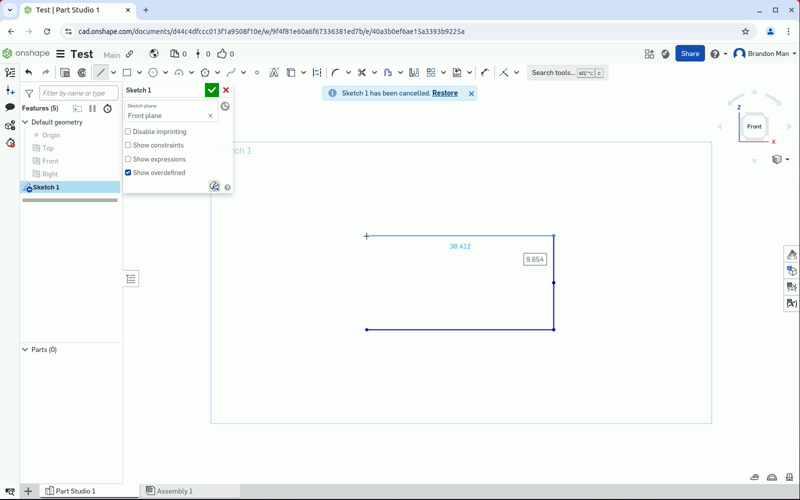
key_down(shift)
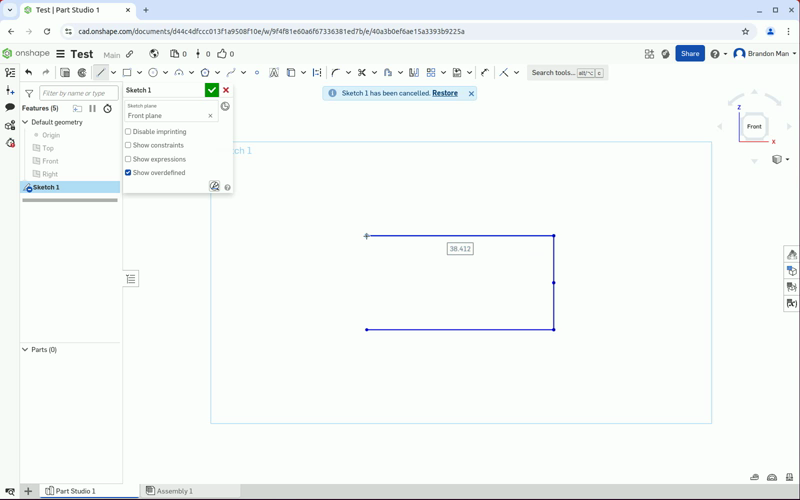
mouse_move(366, 329)
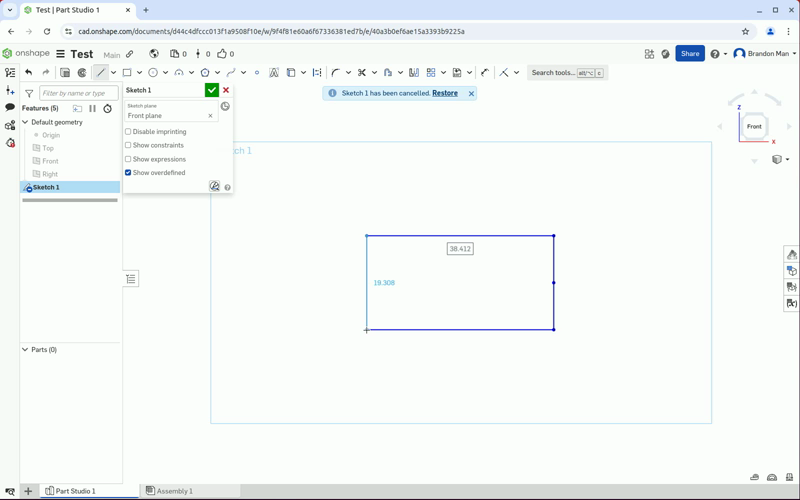
key_up(shift)
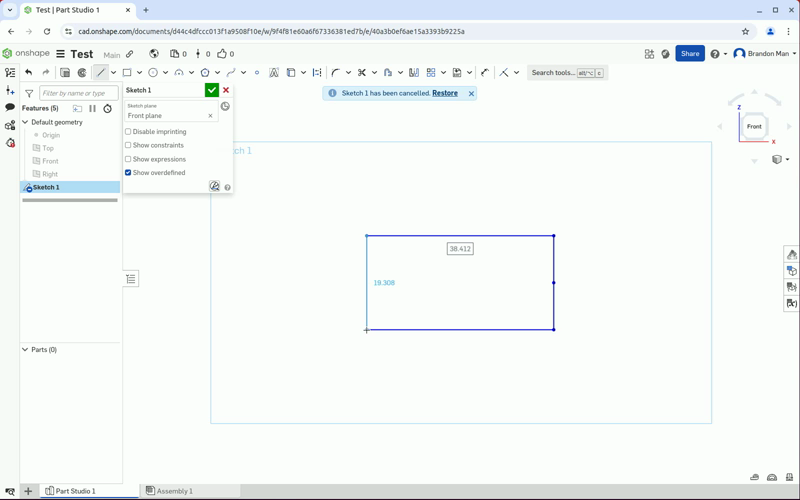
click(366, 329)
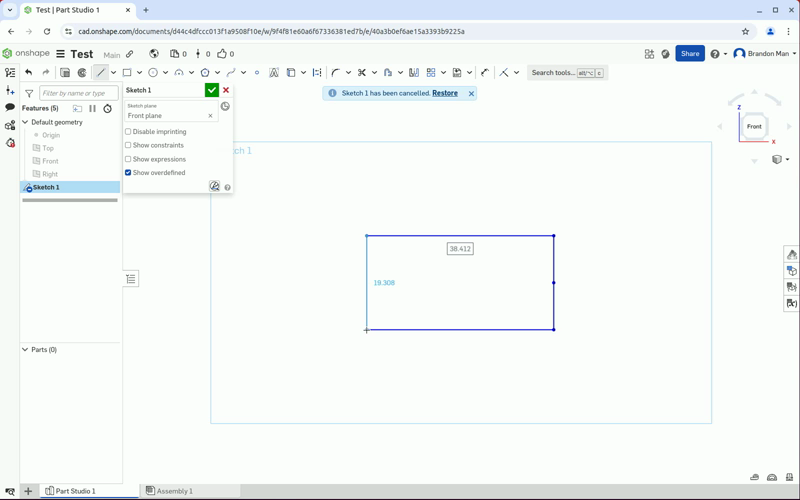
key(esc)
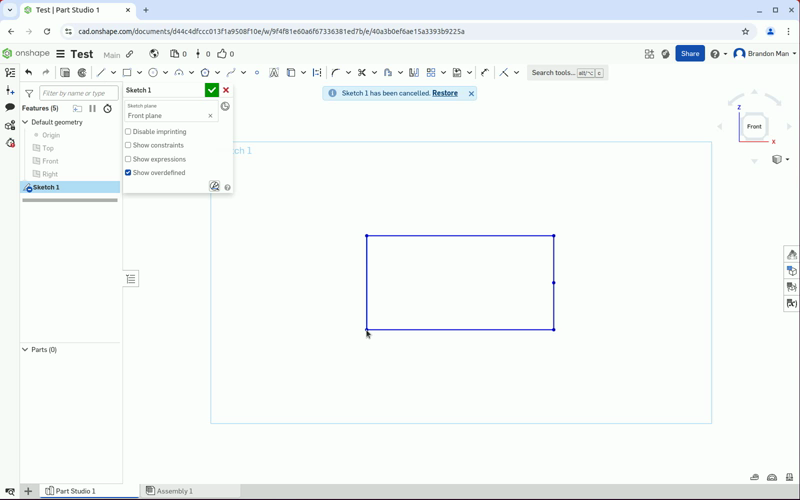
key(c)
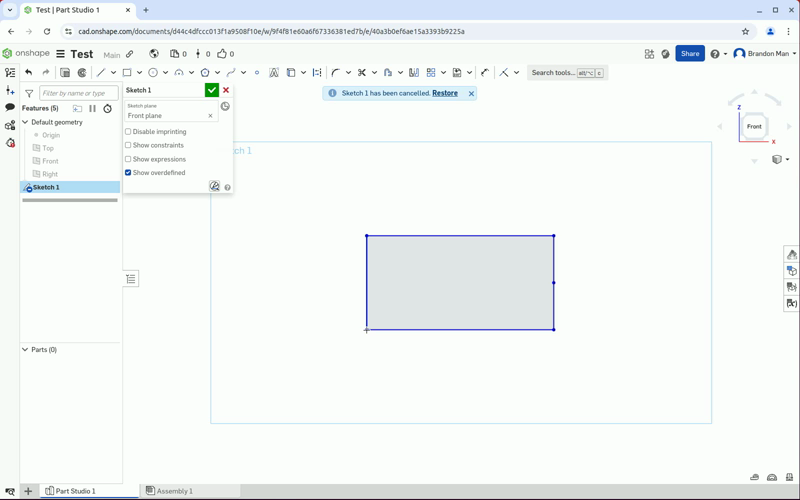
key_down(shift)
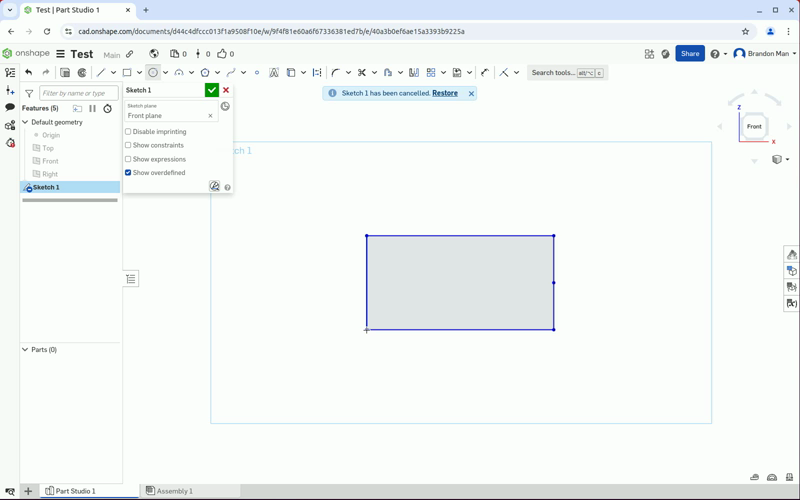
mouse_move(506, 282)
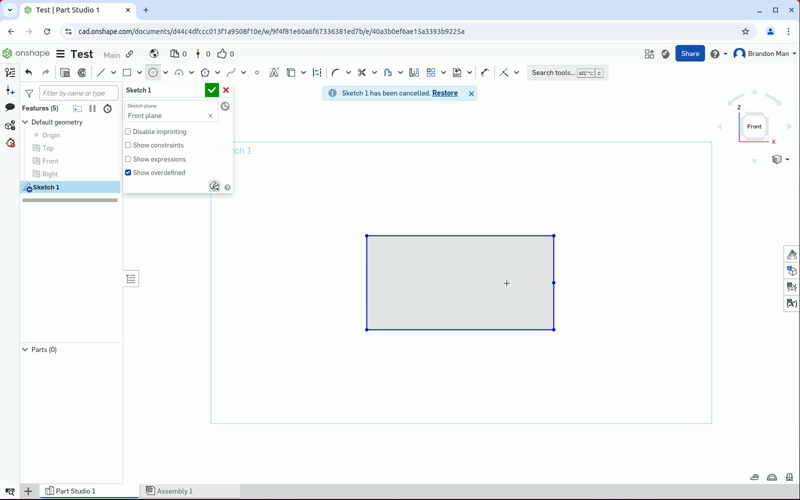
click(506, 282)
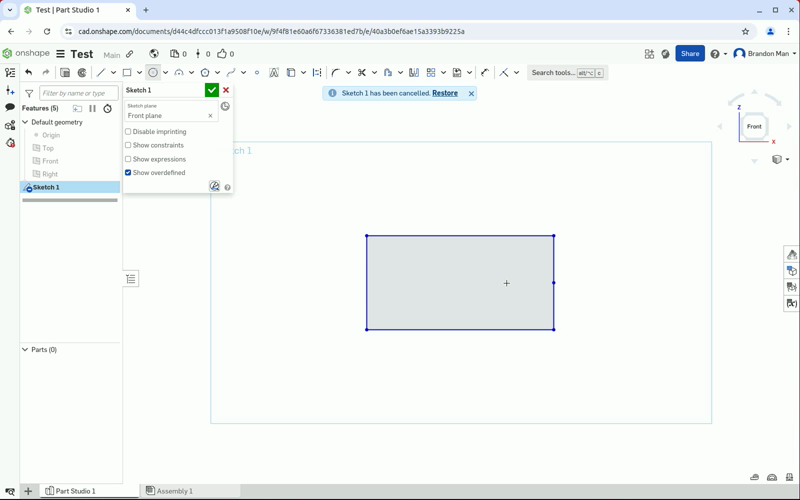
key_up(shift)
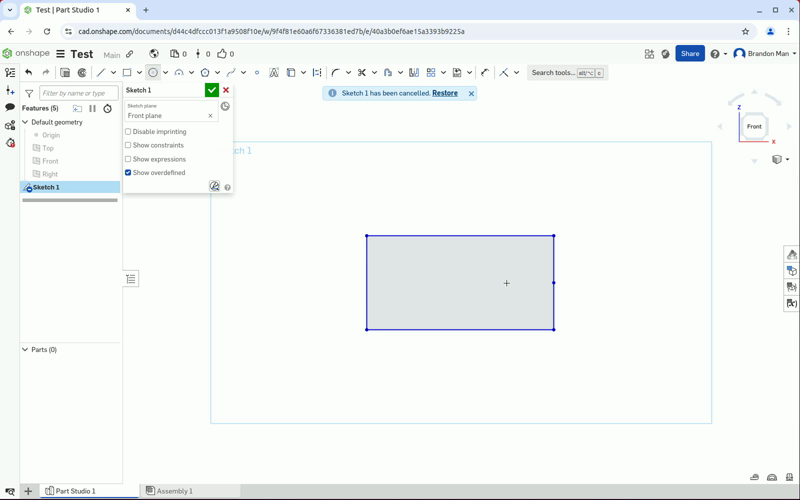
mouse_move(528, 282)
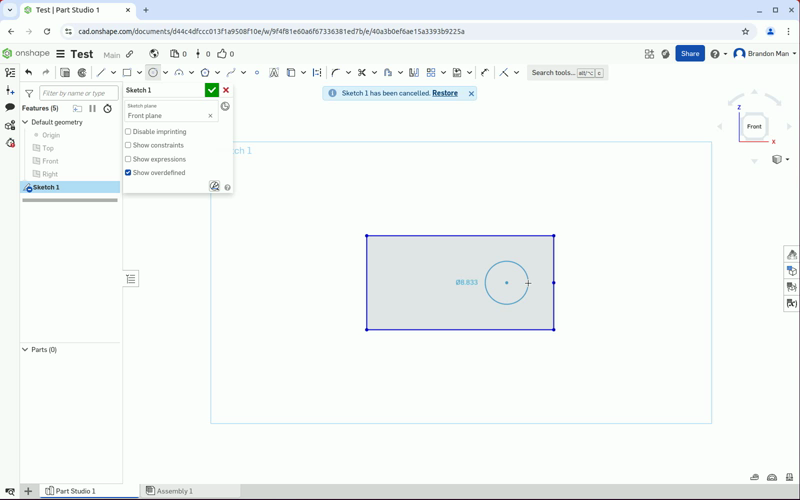
click(528, 282)
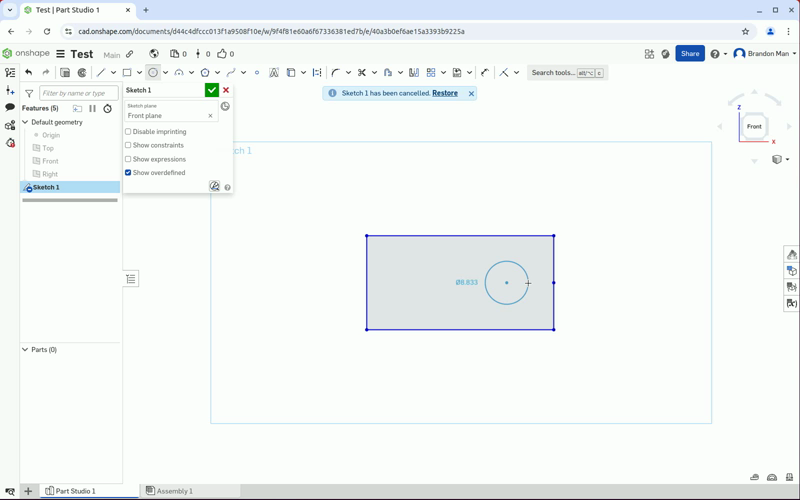
key(esc)
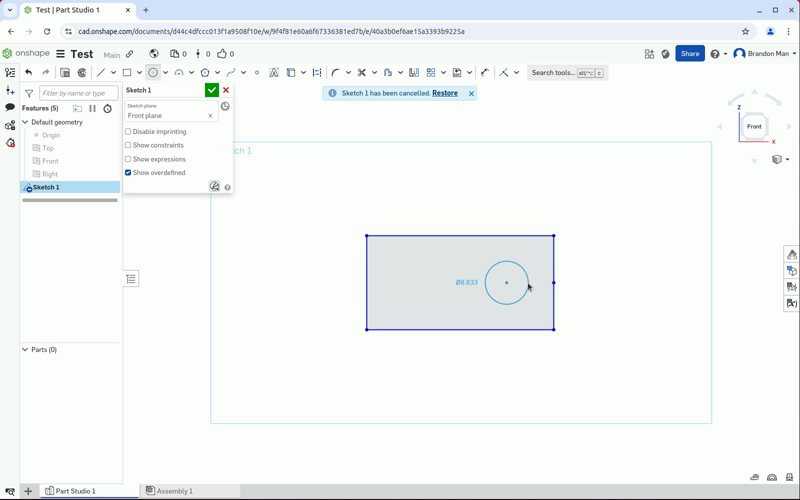
mouse_move(541, 267)
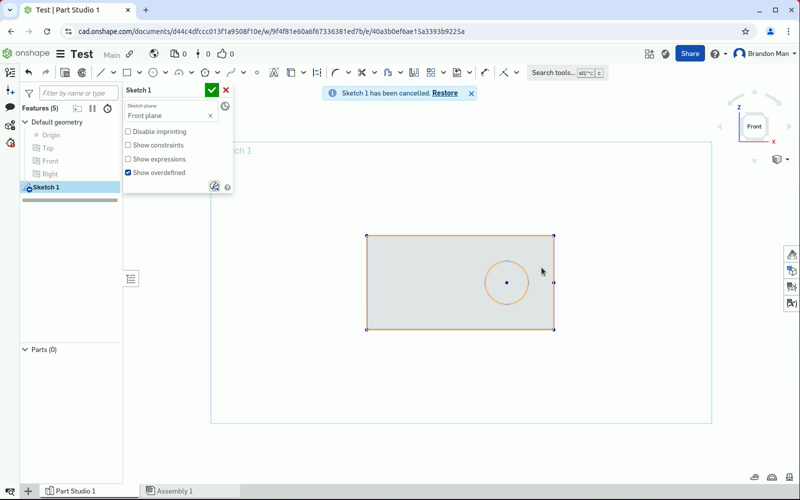
click(541, 267)
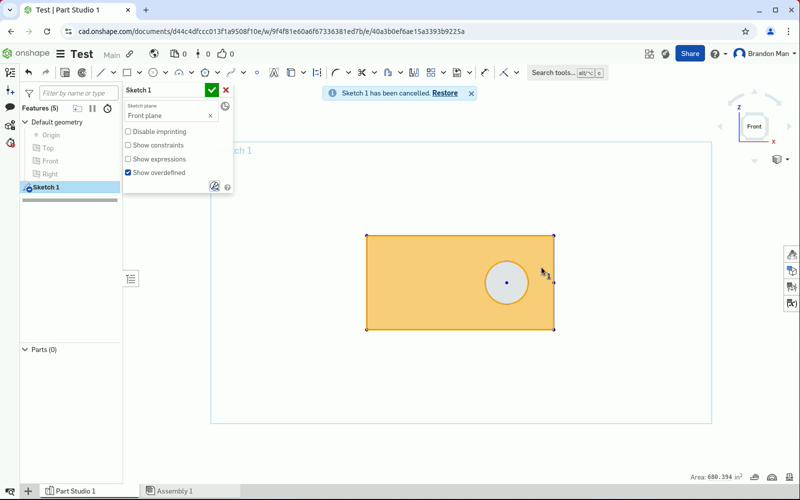
mouse_move(73, 352)
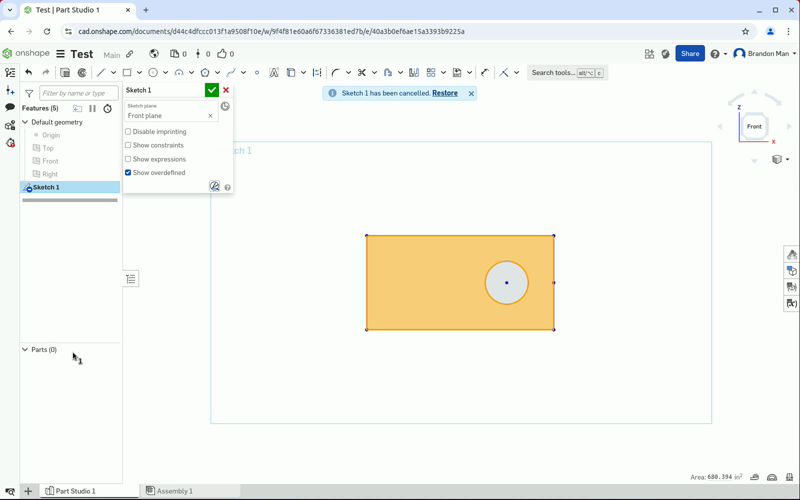
key(shift+y)
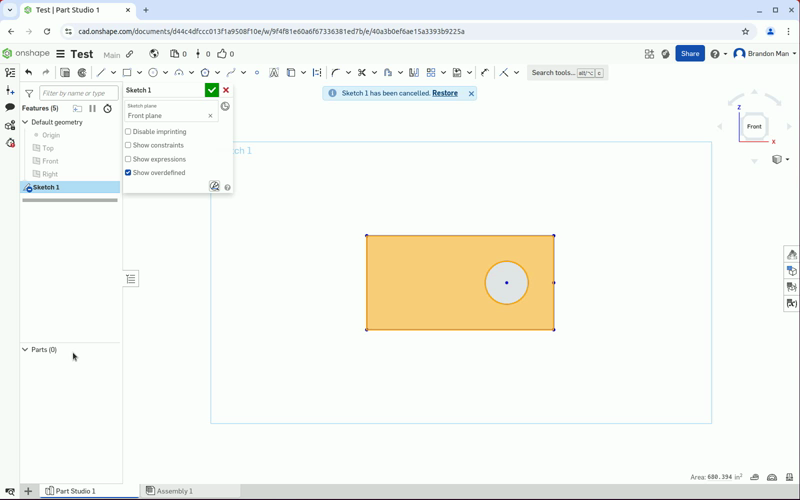
key(shift+e)
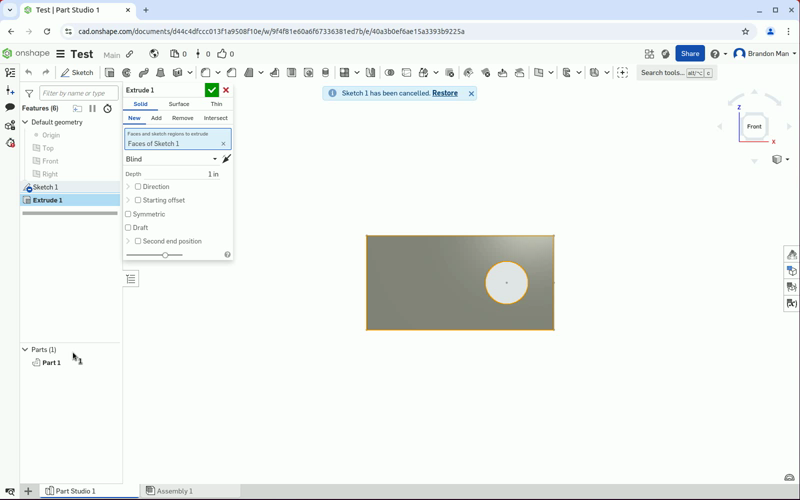
mouse_move(143, 106)
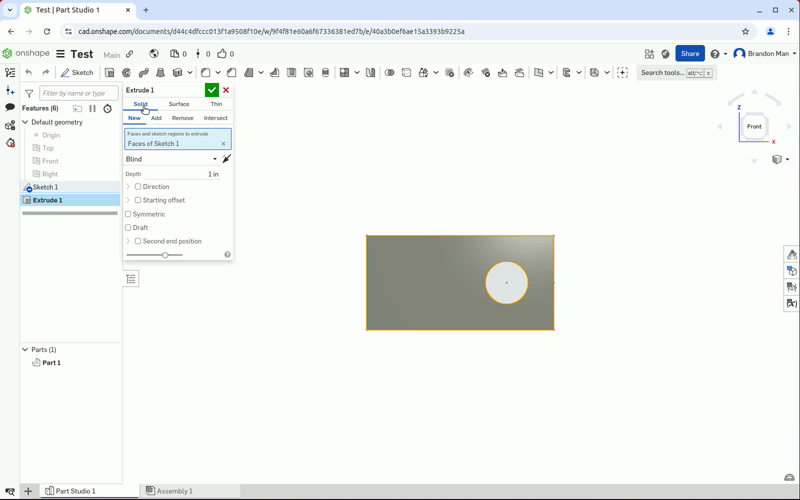
click(143, 106)
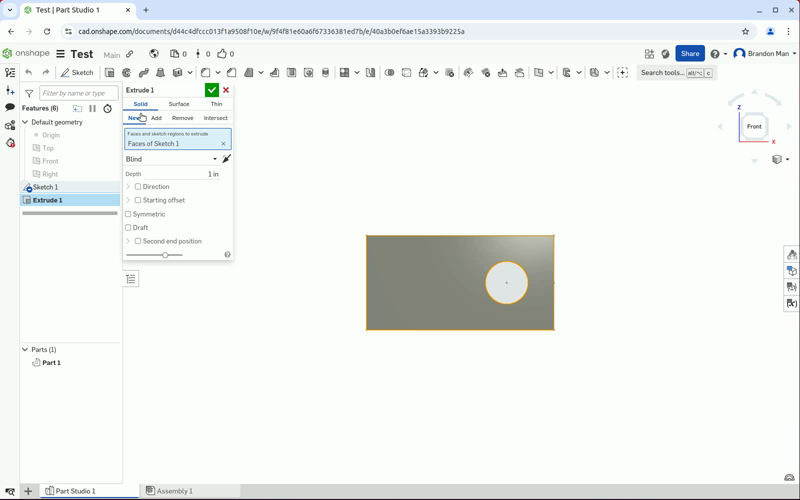
mouse_move(137, 120)
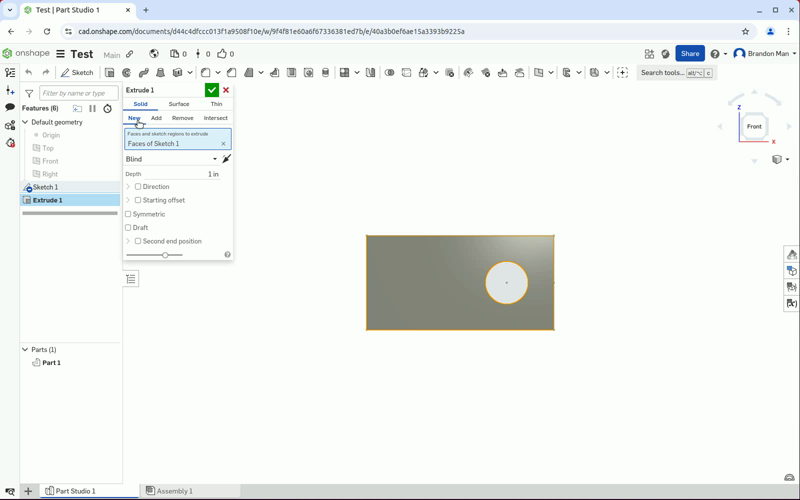
click(137, 120)
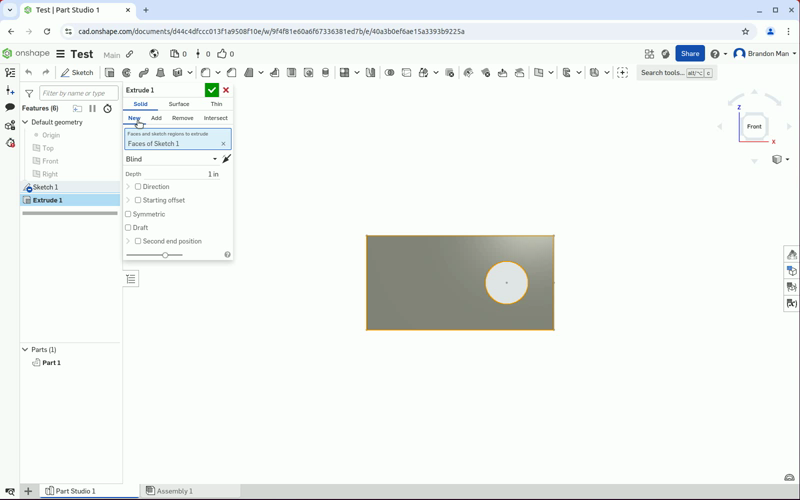
key(tab, 4)
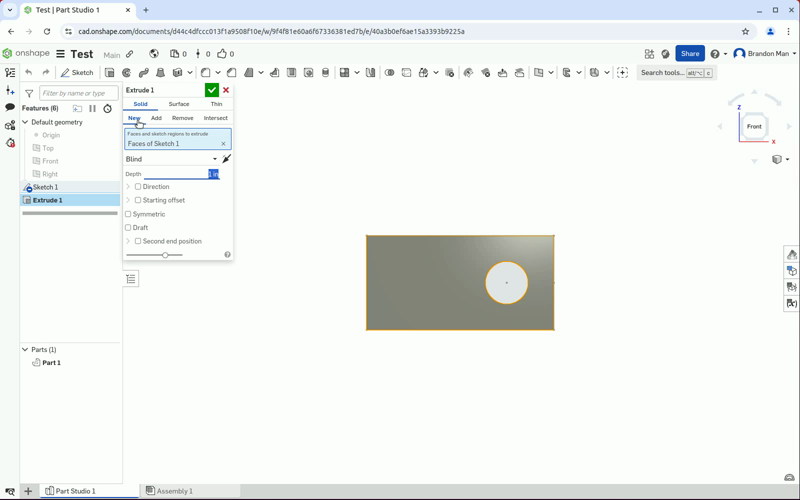
text(19.257)
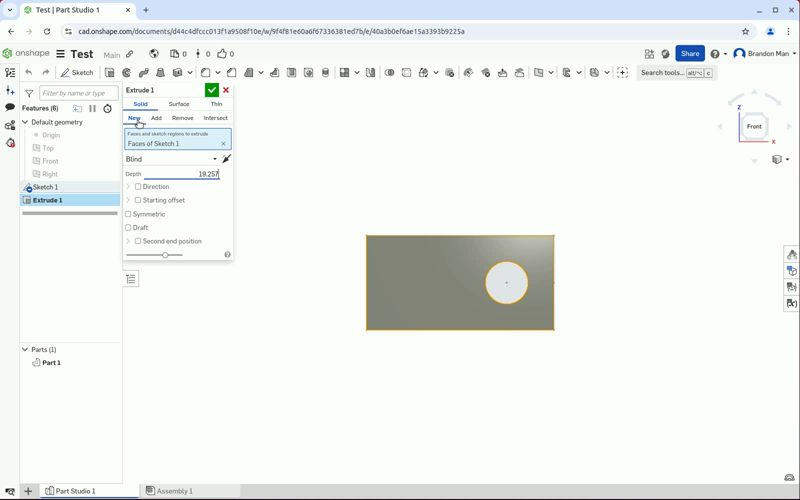
key(enter)
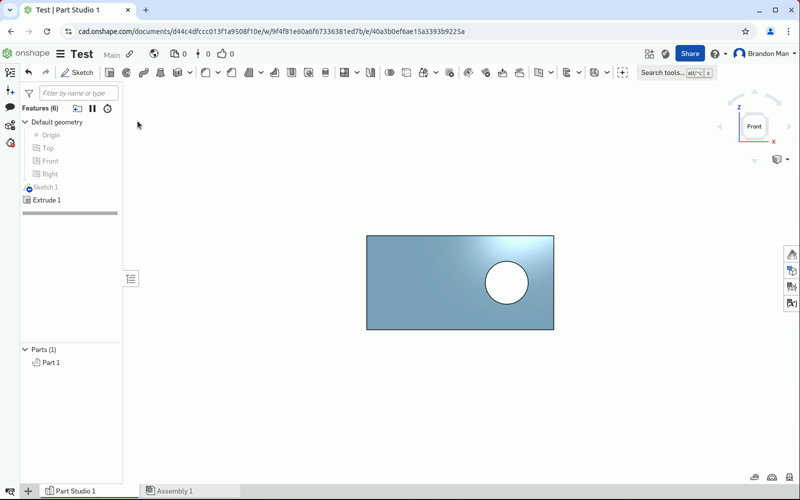
key(shift+h)
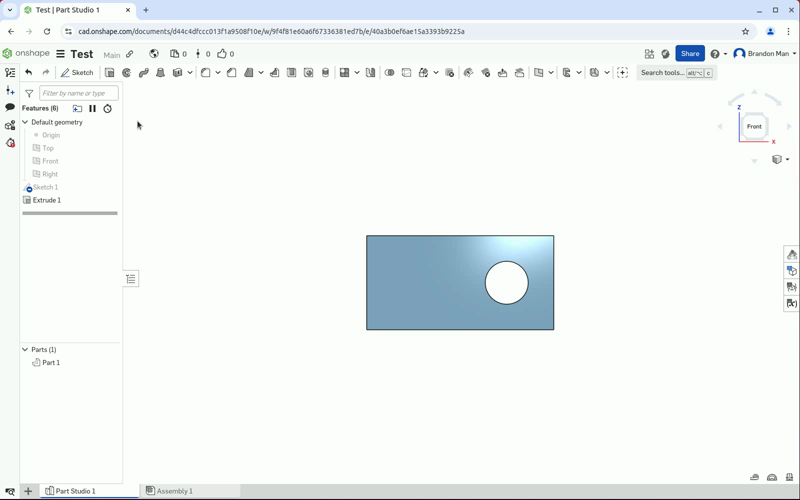
key(shift+h)
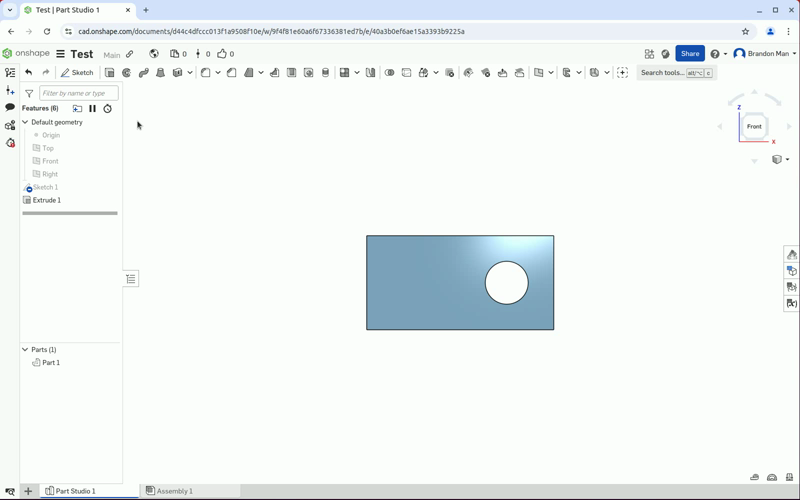
mouse_move(73, 189)
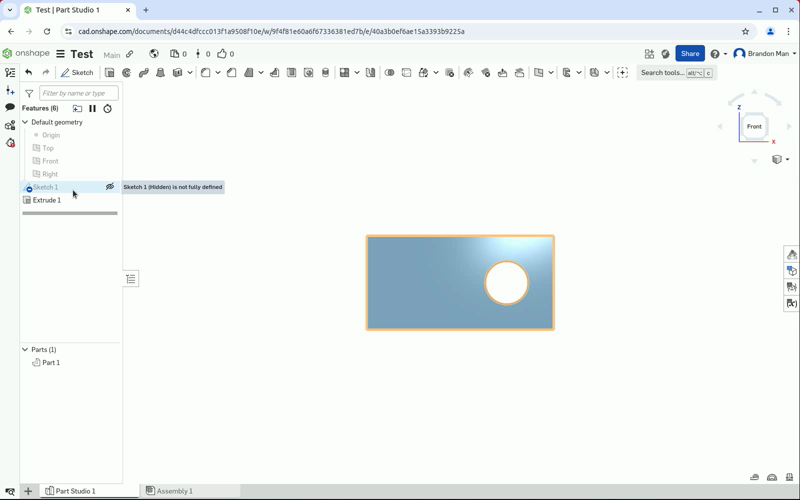
click(73, 189)
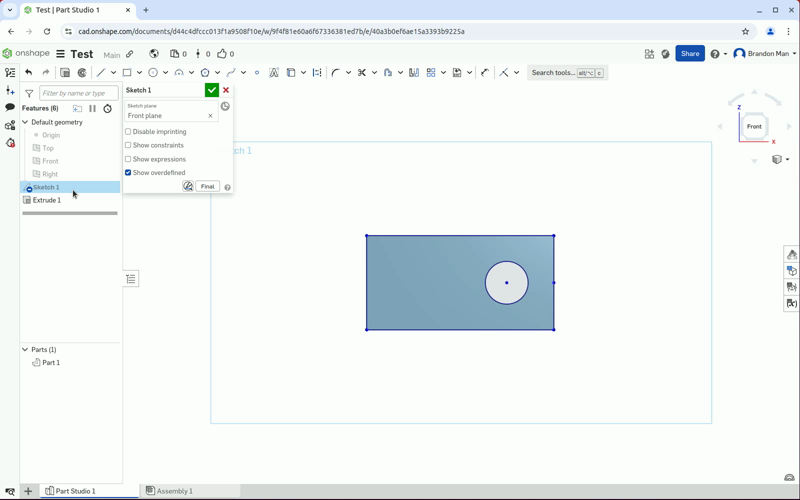
mouse_move(229, 92)
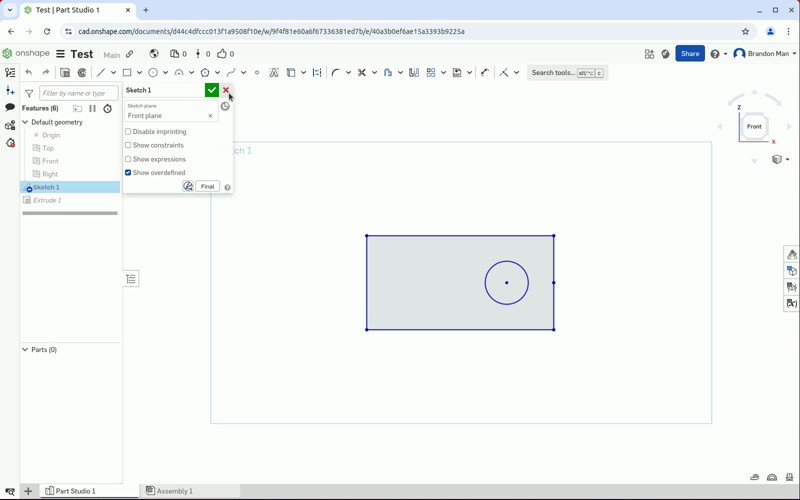
click(229, 92)
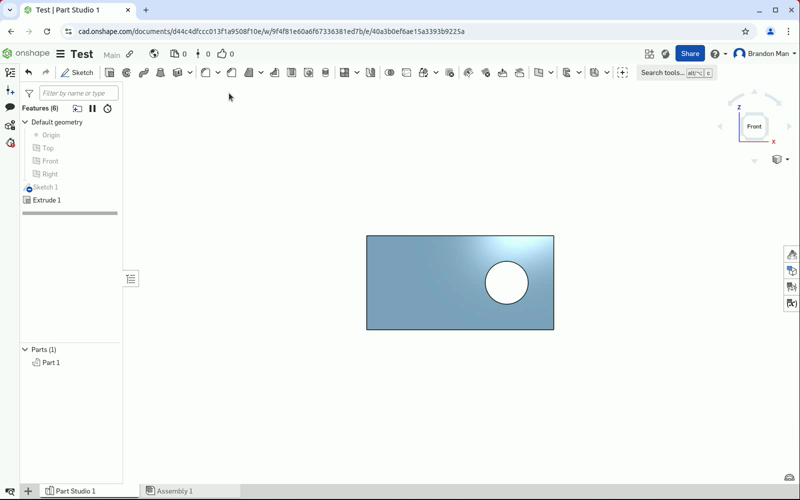
mouse_move(73, 352)
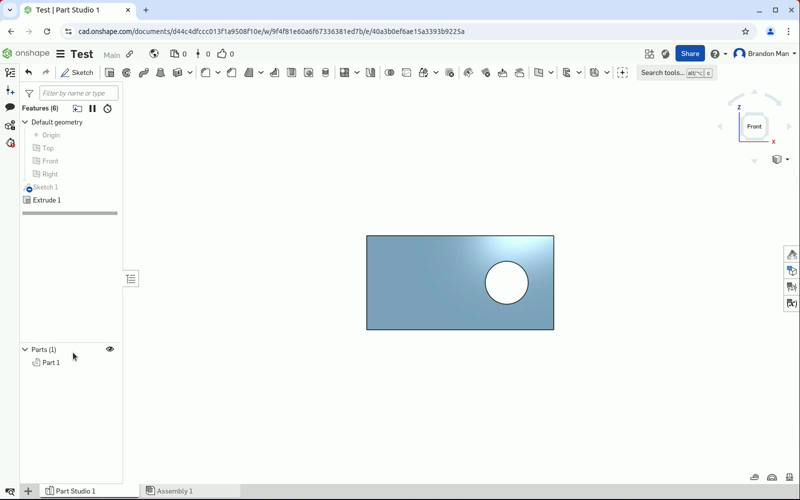
key(y)
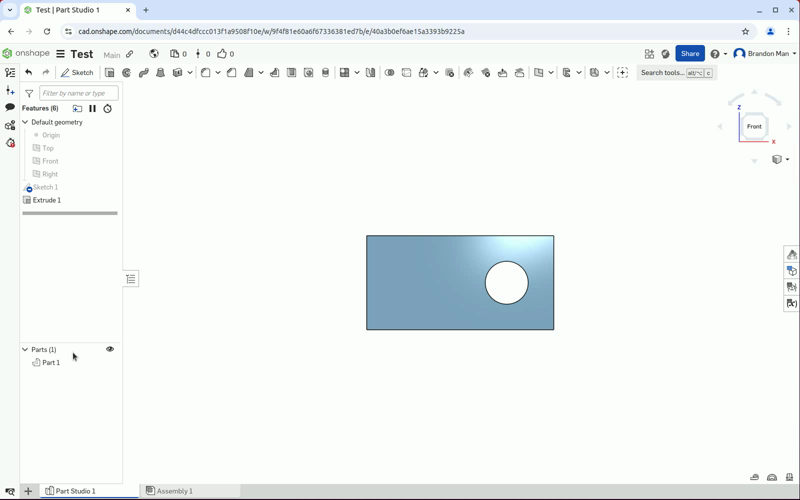
key(shift+p)
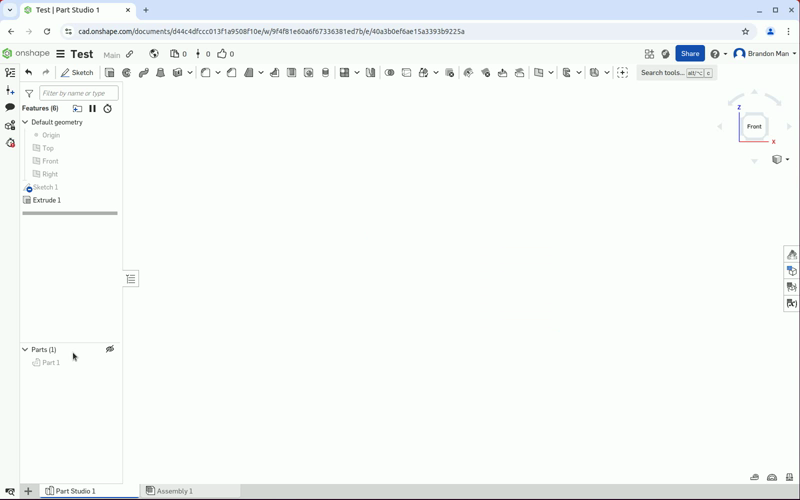
key(space)
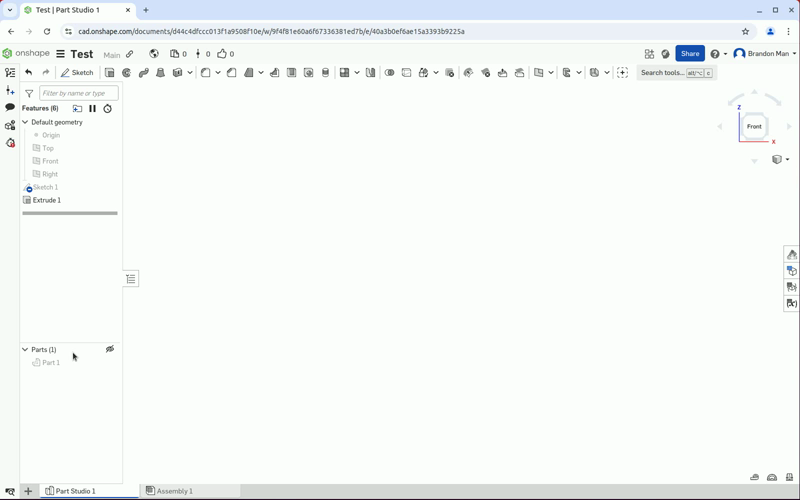
key_down(shift)
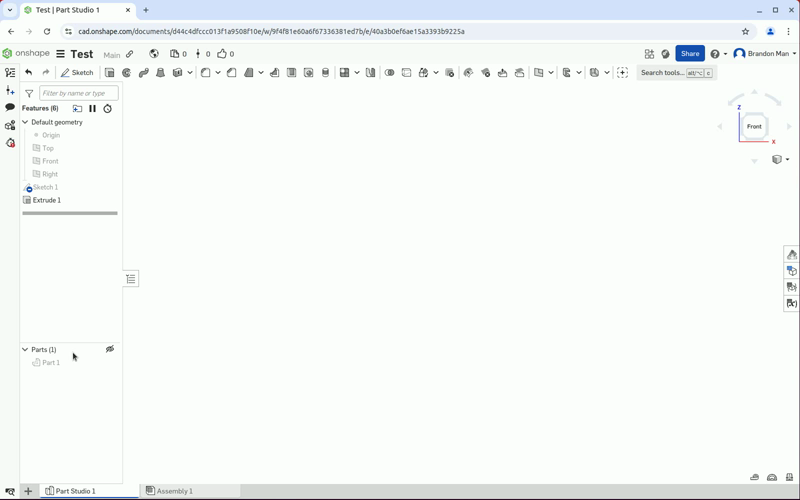
key(left)
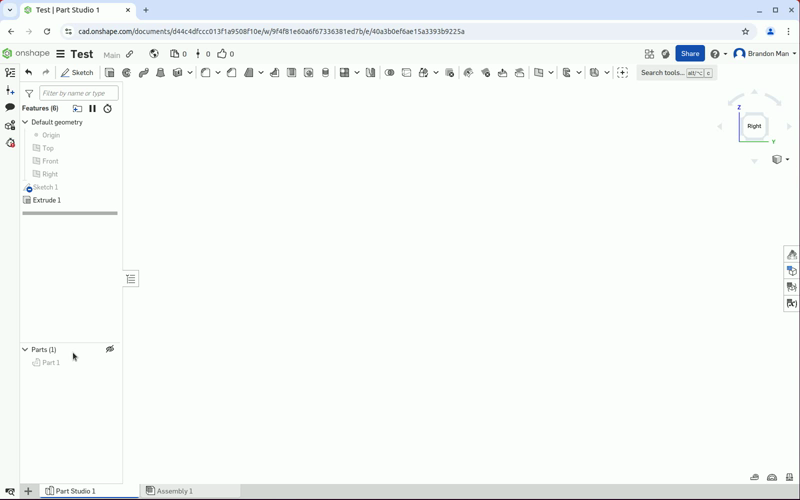
key_up(shift)
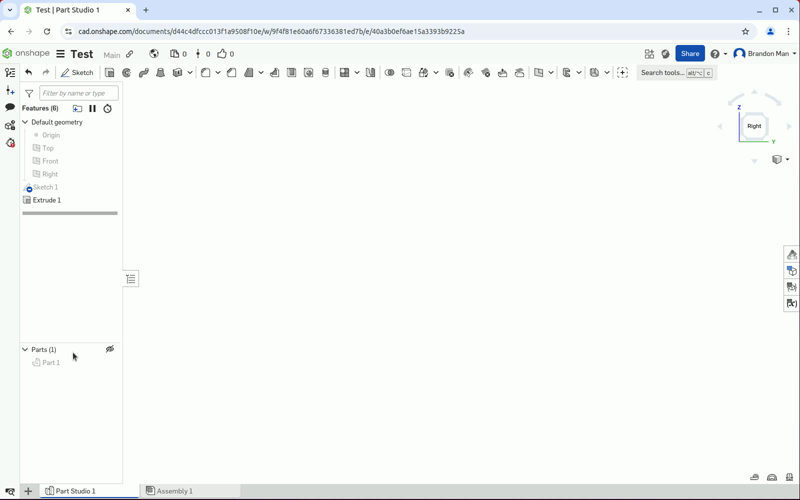
mouse_move(73, 352)
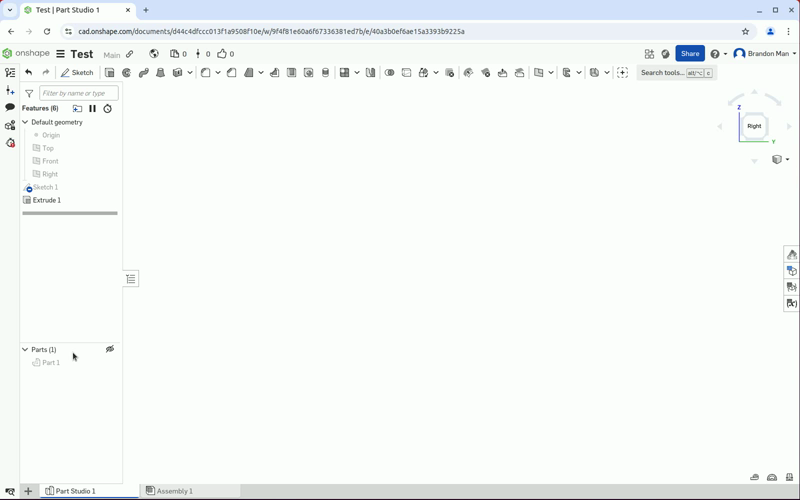
key(shift+y)
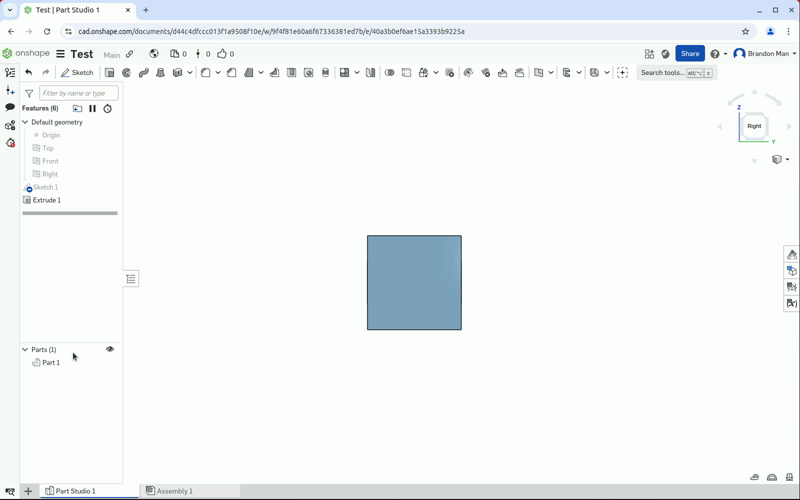
mouse_move(541, 75)
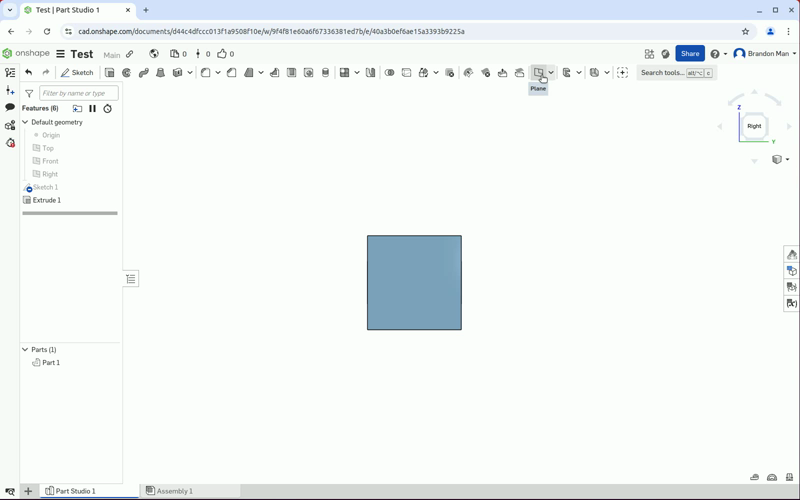
click(541, 75)
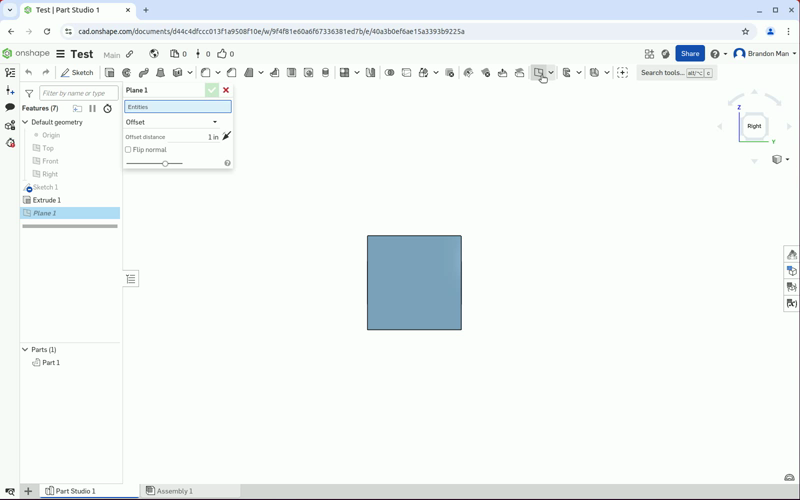
mouse_move(73, 176)
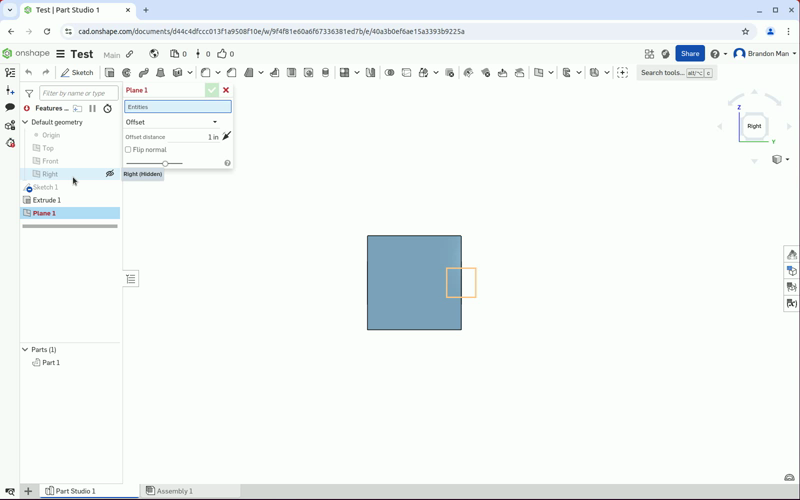
click(73, 176)
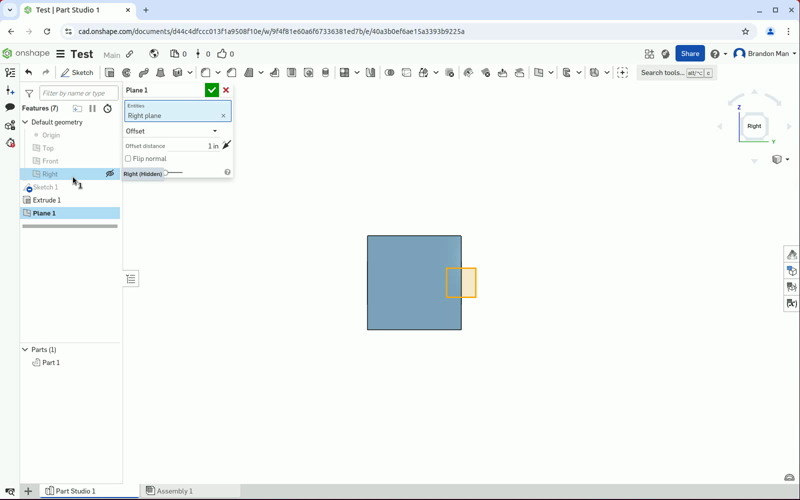
key(tab, 2)
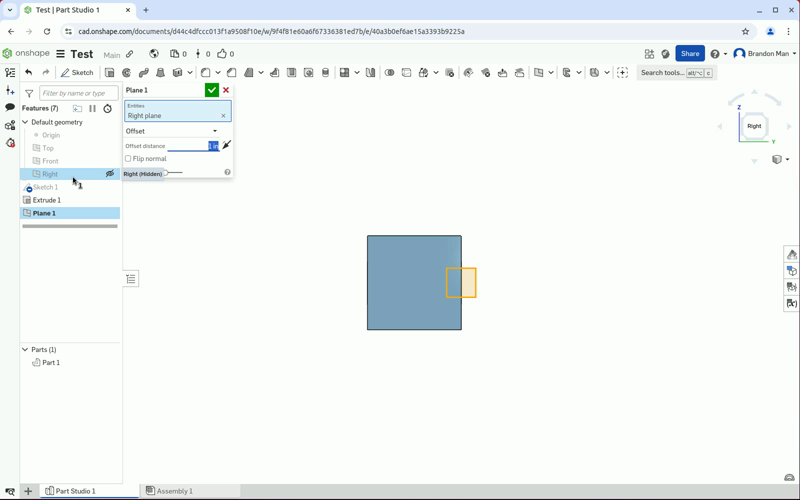
text(19.257)
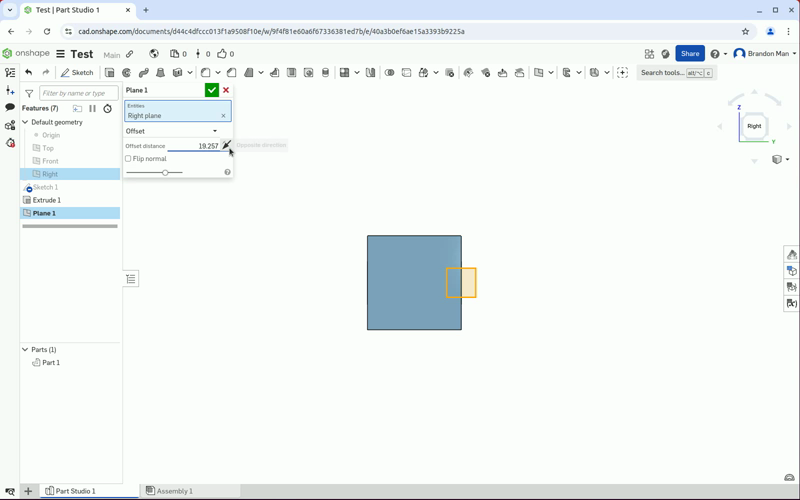
mouse_move(229, 147)
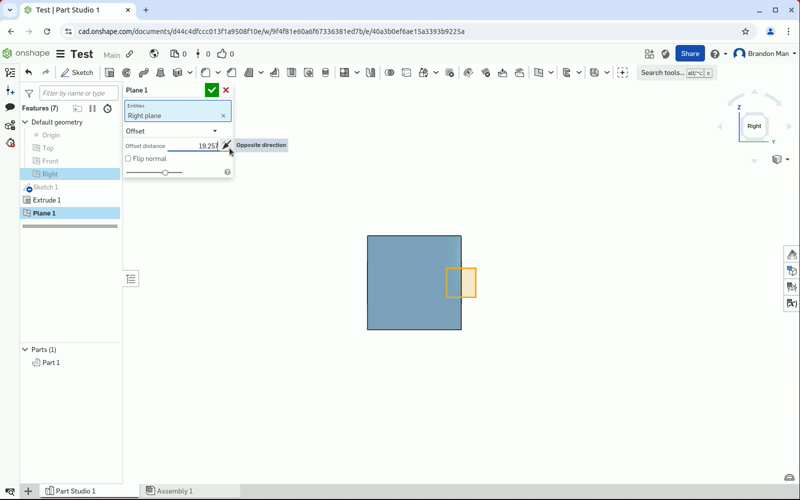
click(229, 147)
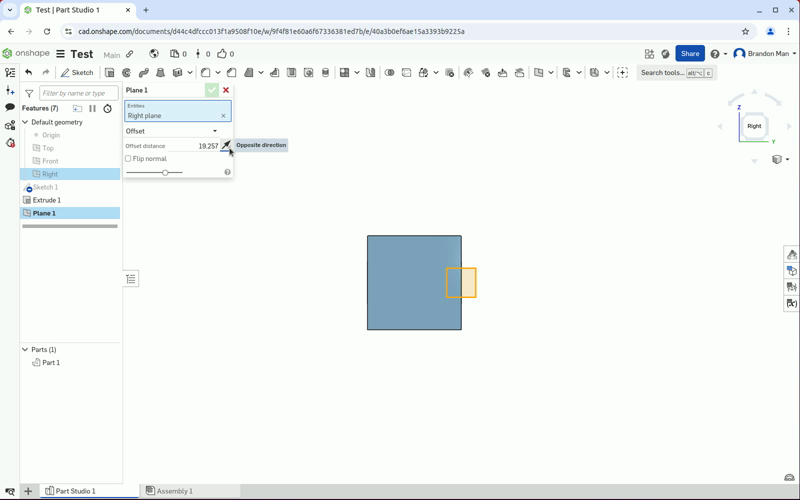
key(enter, 2)
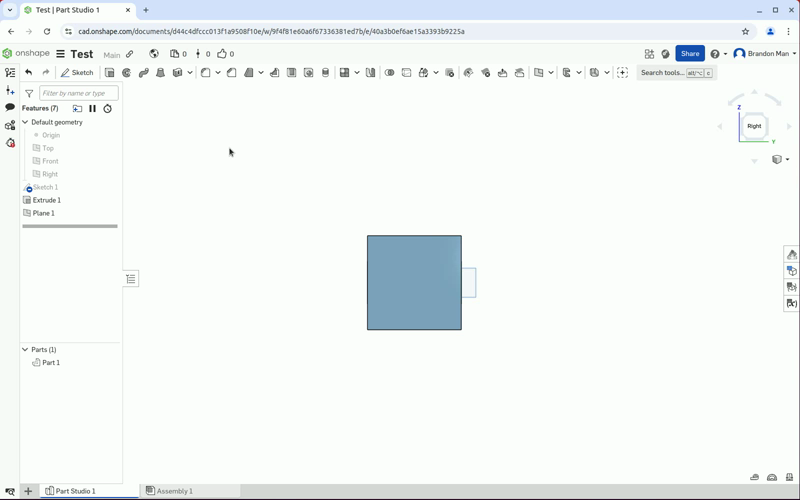
key(shift+s)
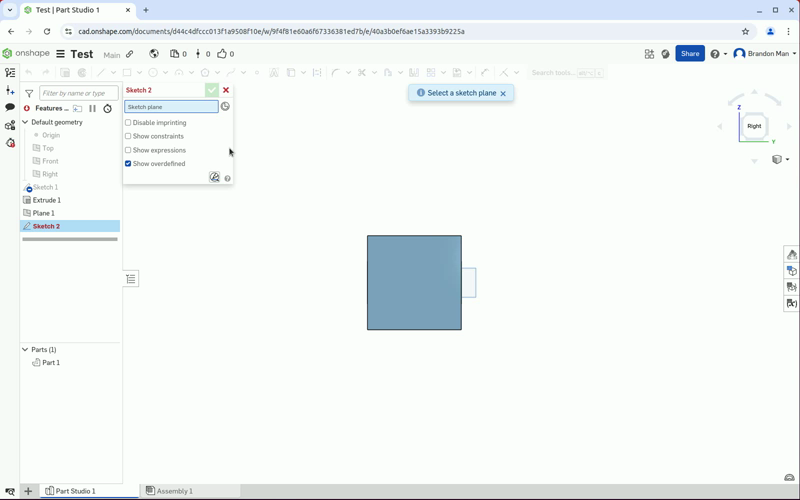
mouse_move(73, 215)
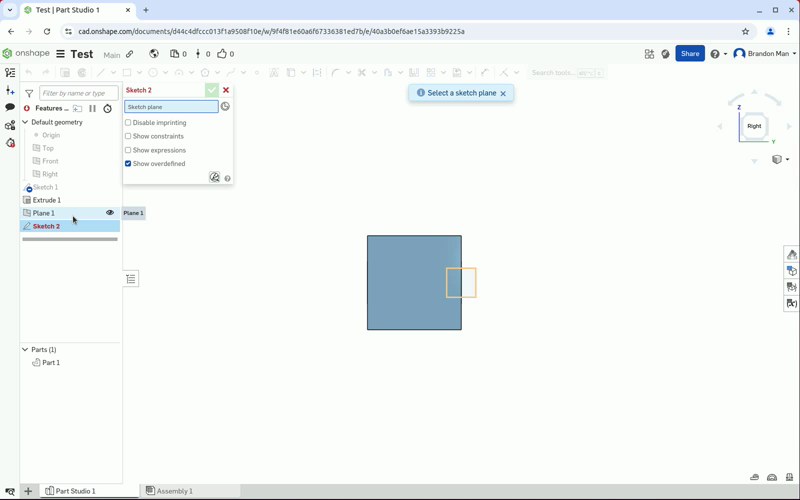
click(73, 215)
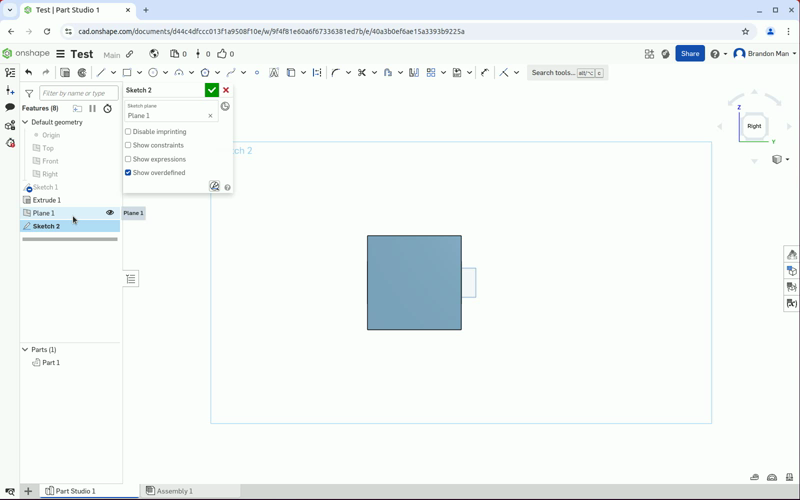
mouse_move(73, 352)
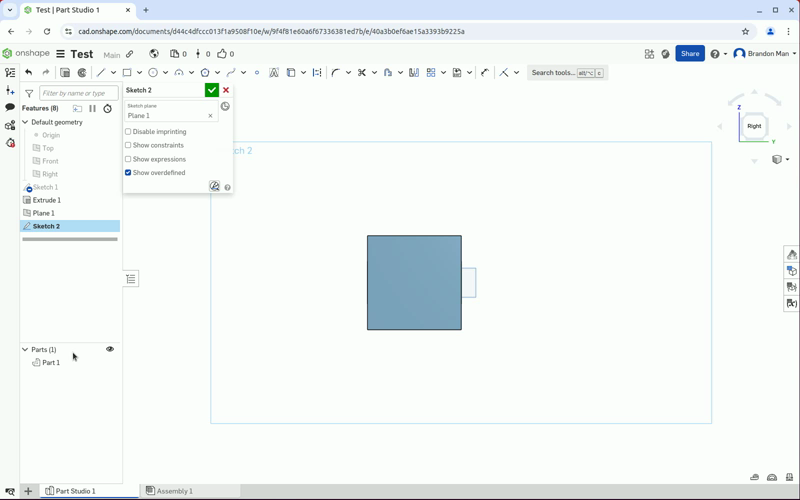
key(y)
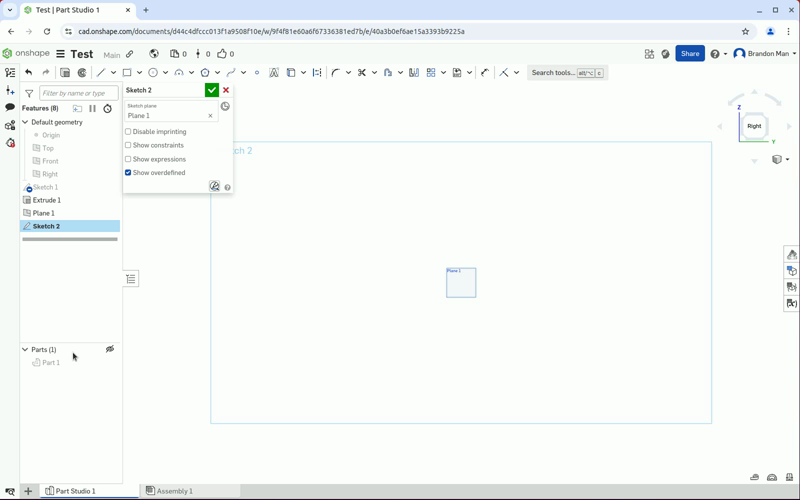
key(c)
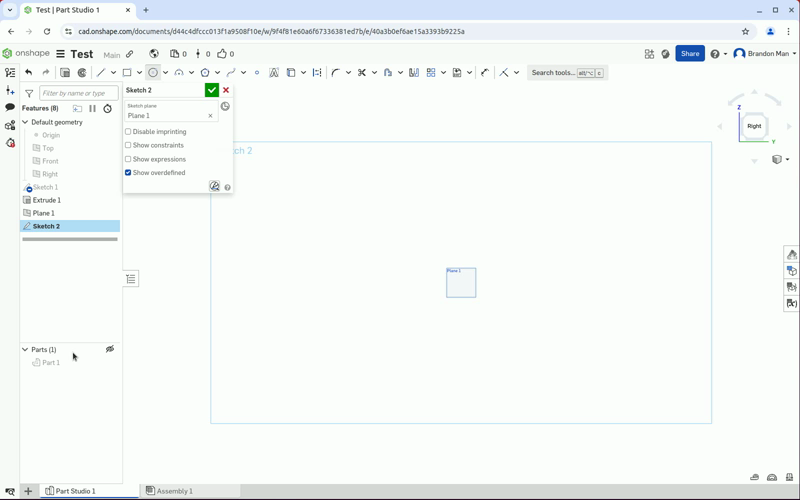
key_down(shift)
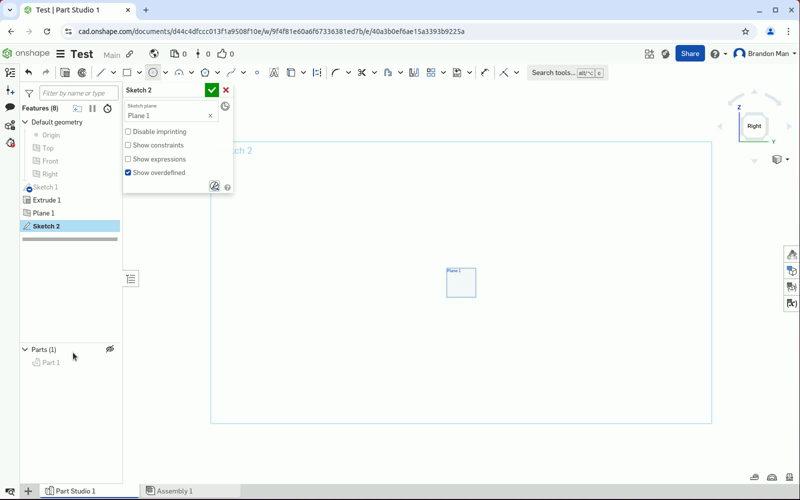
mouse_move(461, 282)
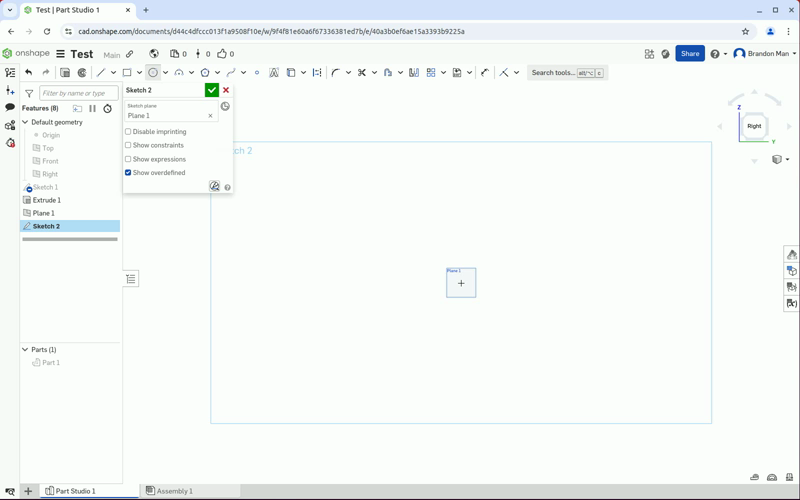
click(461, 282)
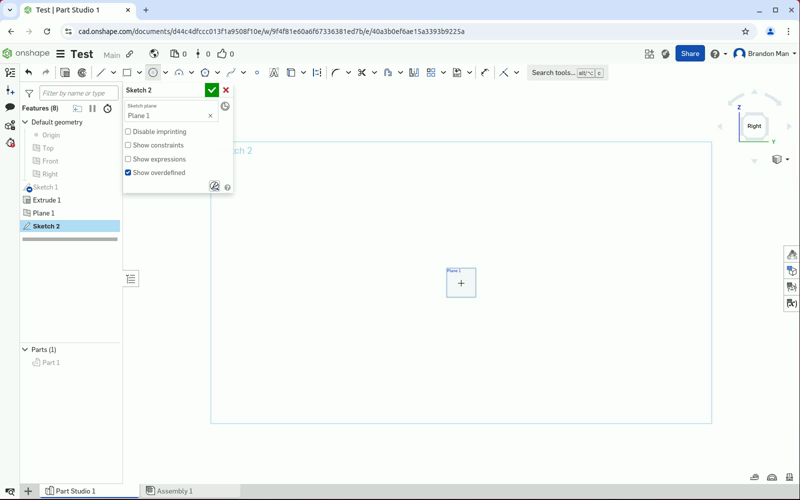
key_up(shift)
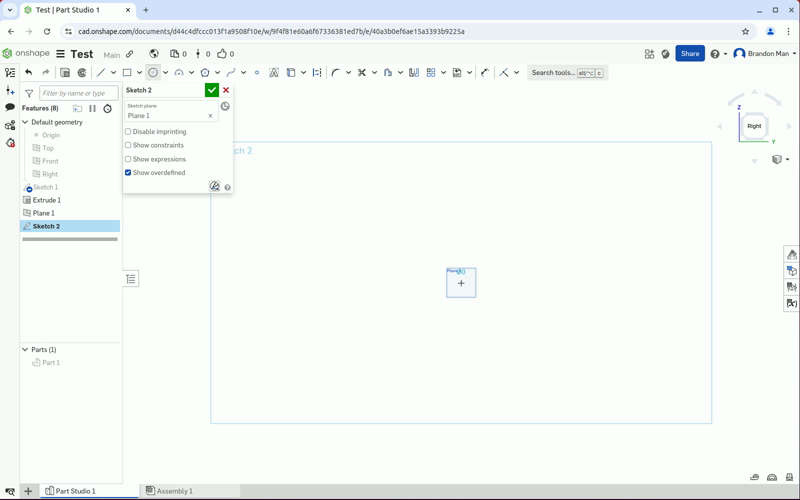
mouse_move(508, 282)
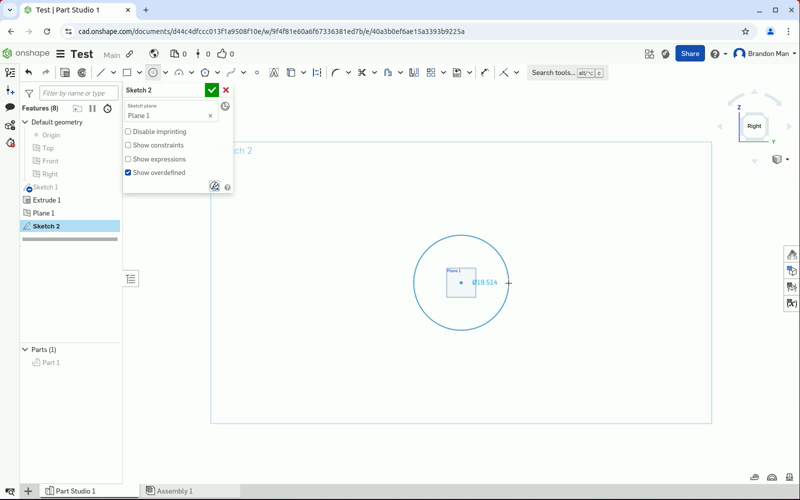
click(508, 282)
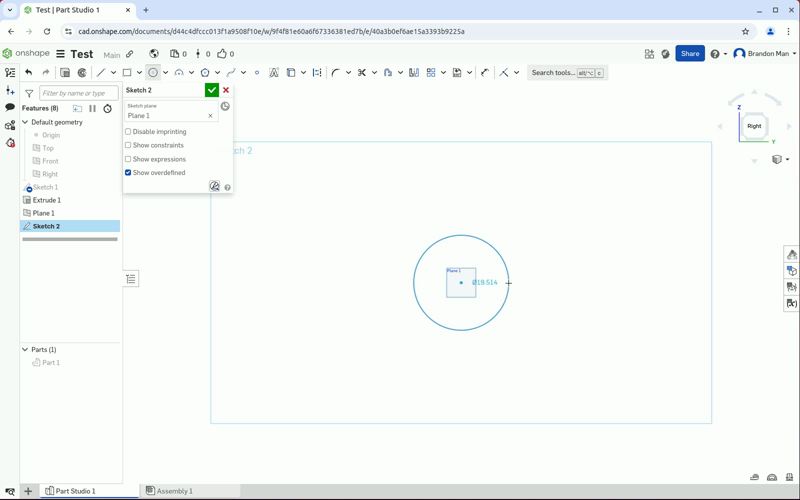
key(esc)
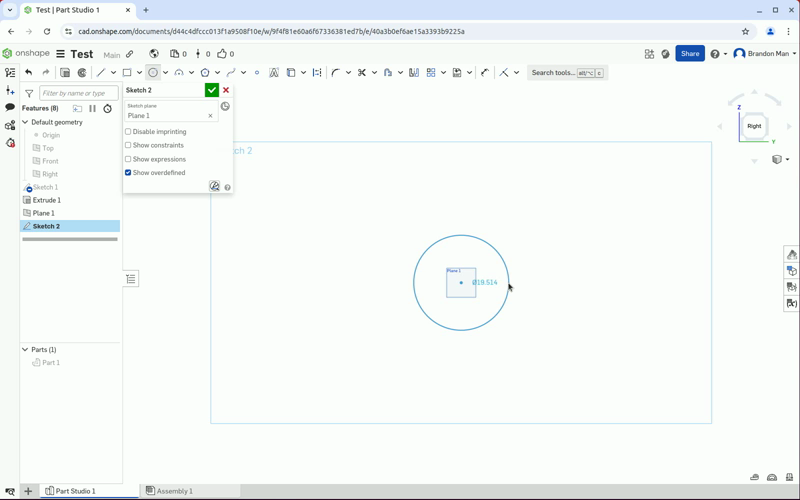
mouse_move(443, 310)
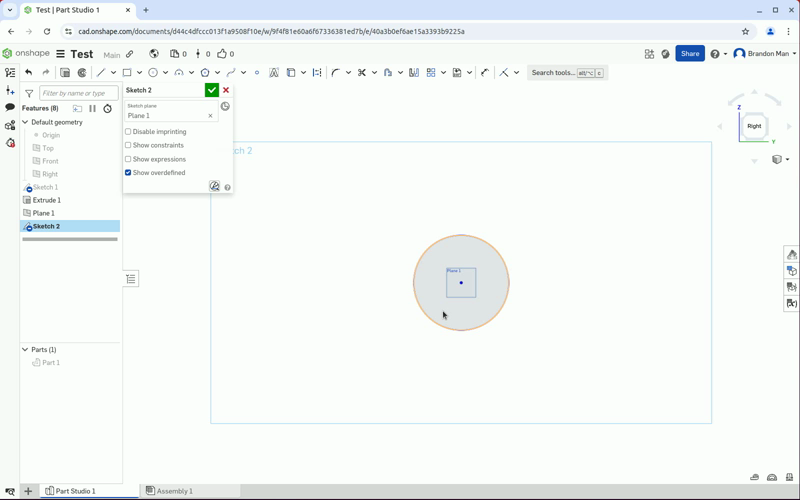
click(443, 310)
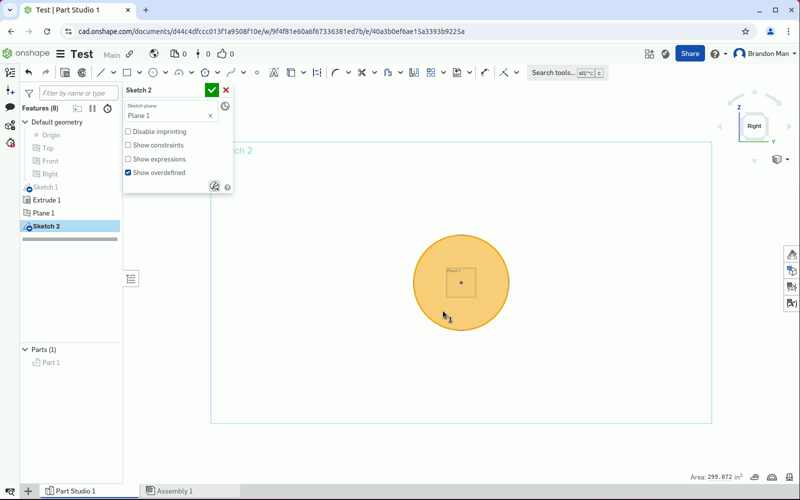
mouse_move(73, 352)
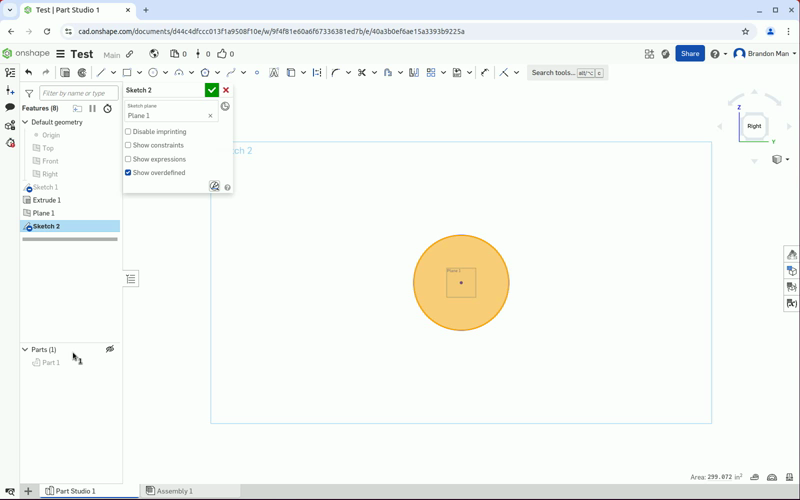
key(shift+y)
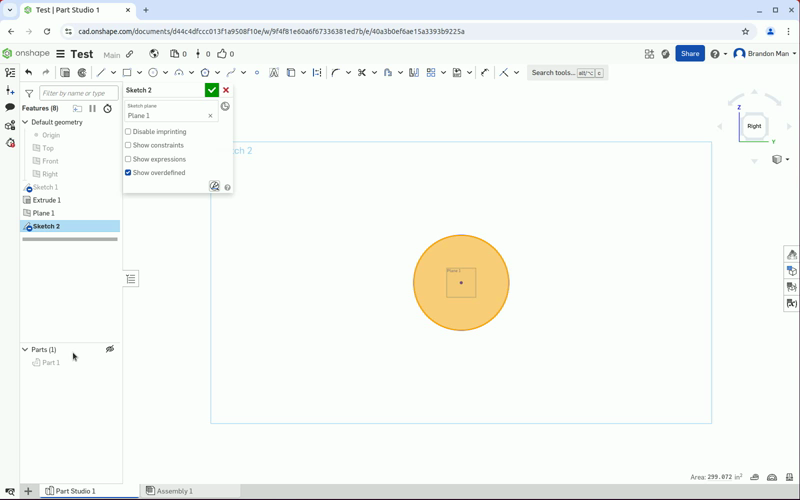
key(shift+e)
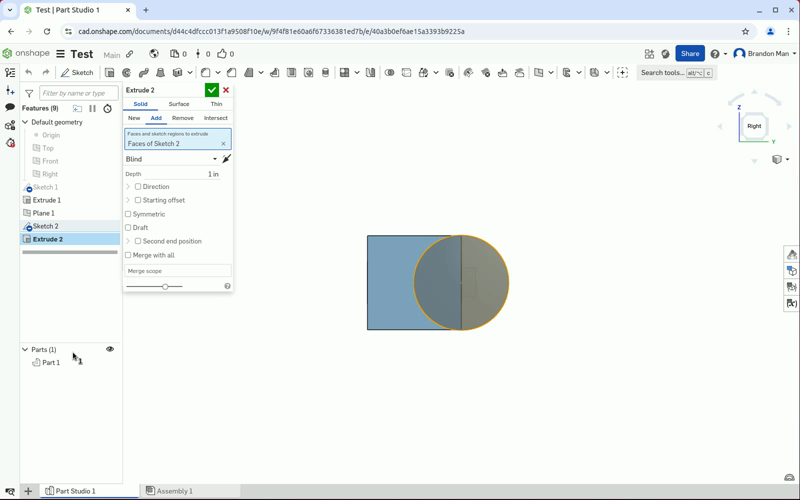
mouse_move(143, 106)
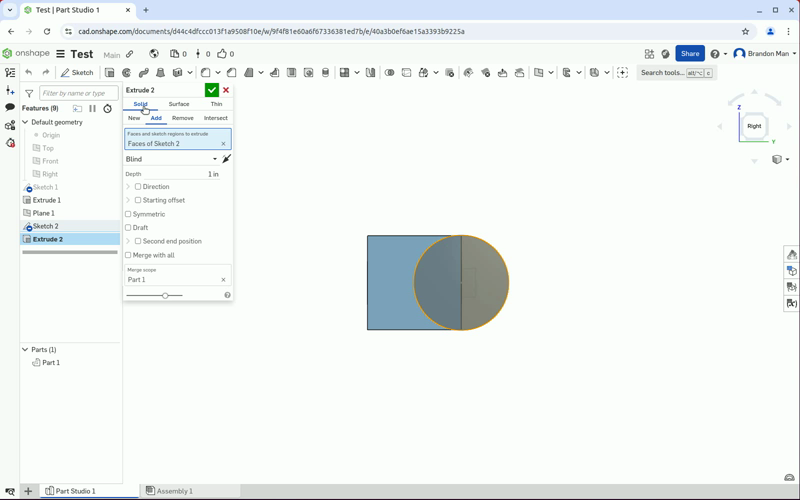
click(143, 106)
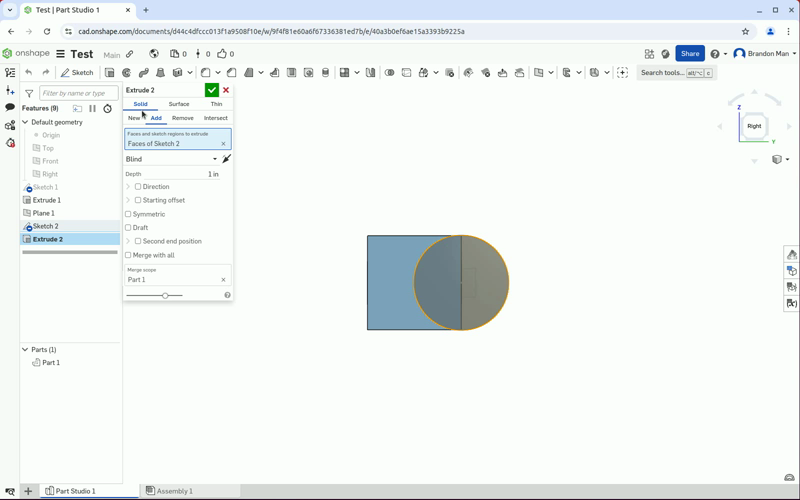
mouse_move(137, 120)
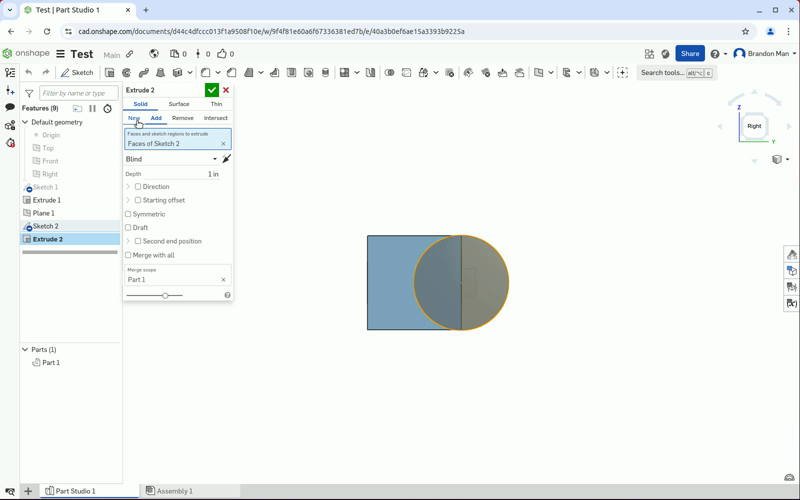
click(137, 120)
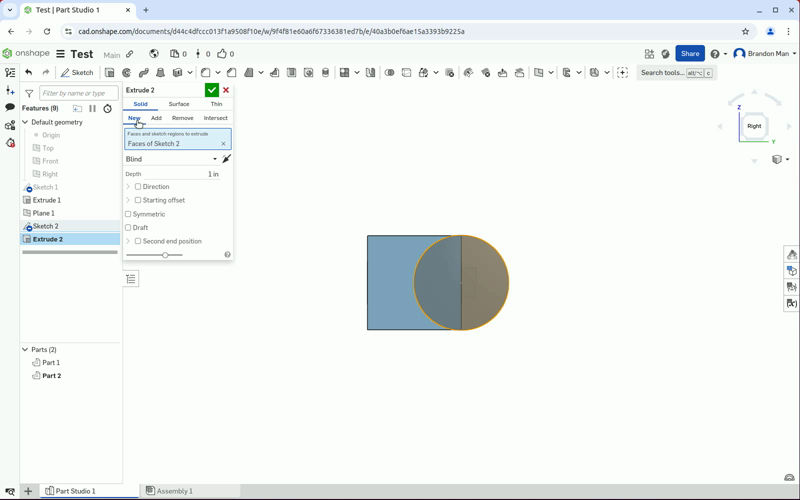
key(tab, 4)
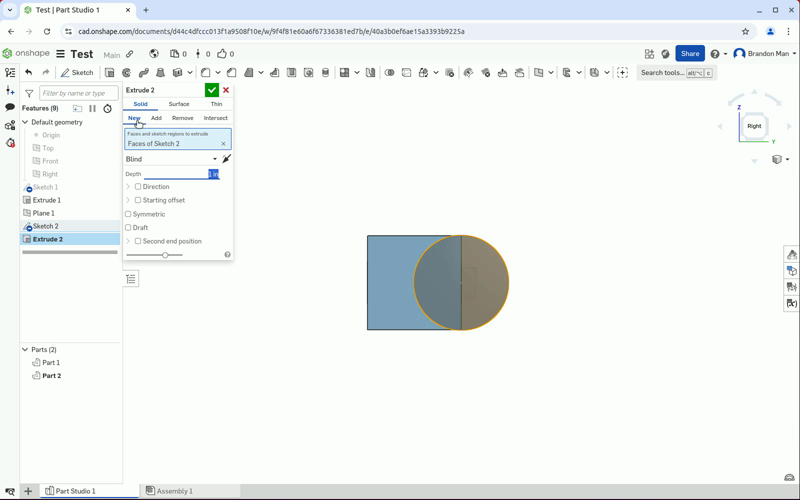
text(3.851)
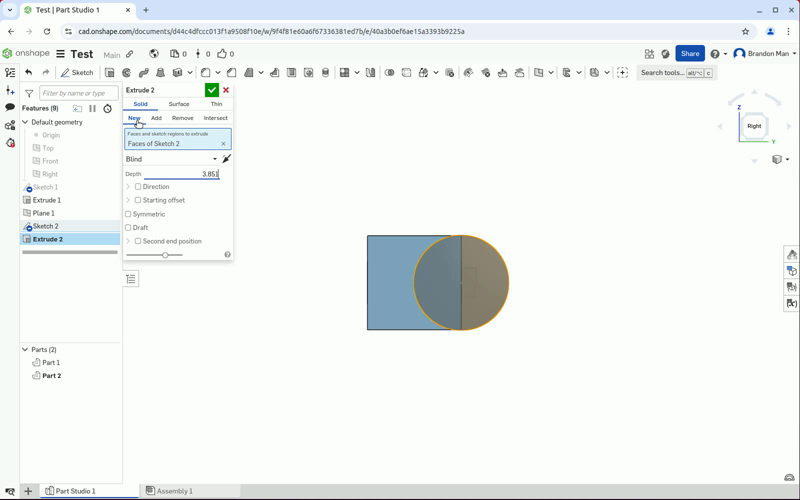
key(enter)
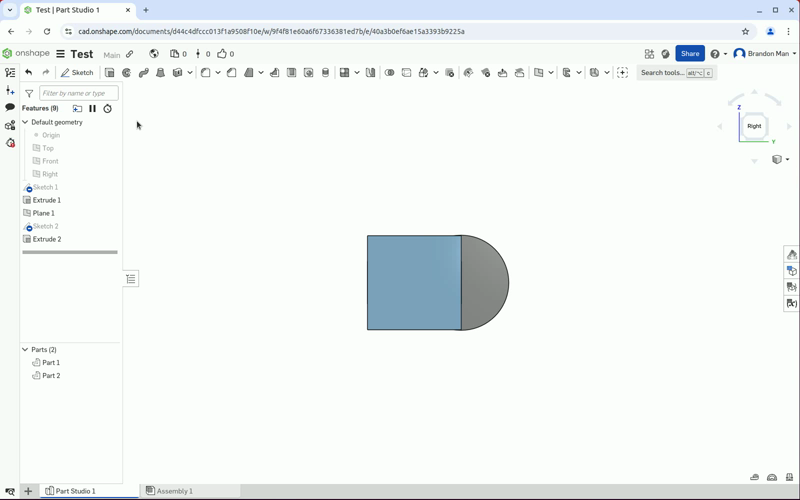
key(shift+h)
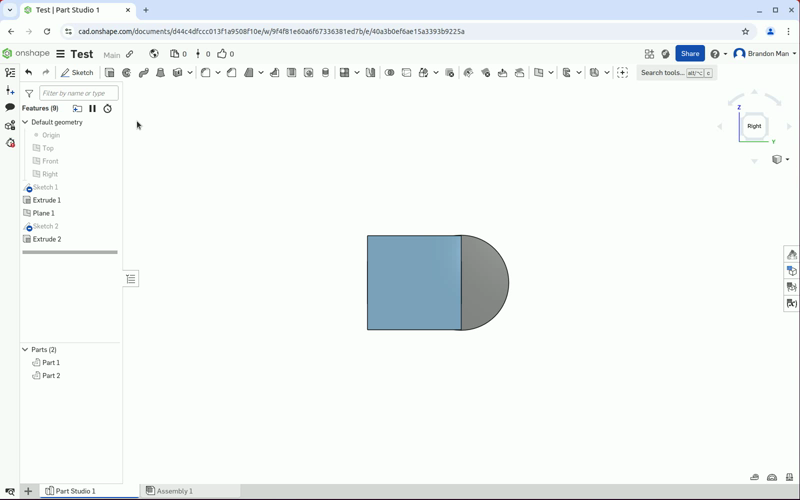
key(shift+h)
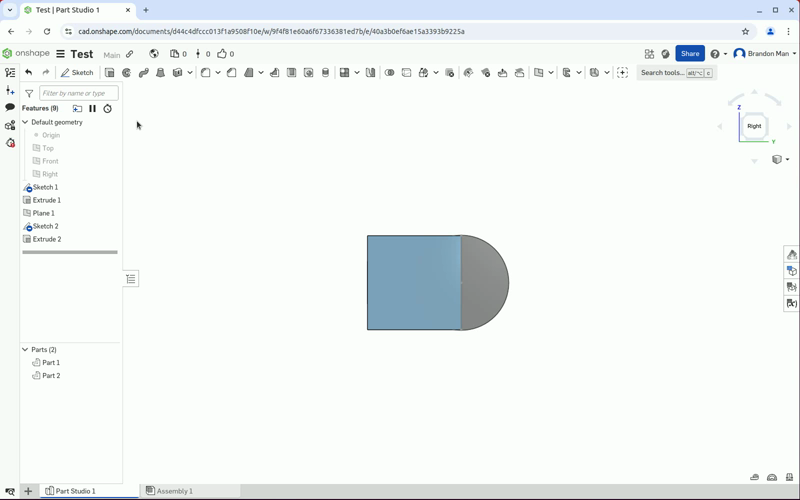
key(shift+7)
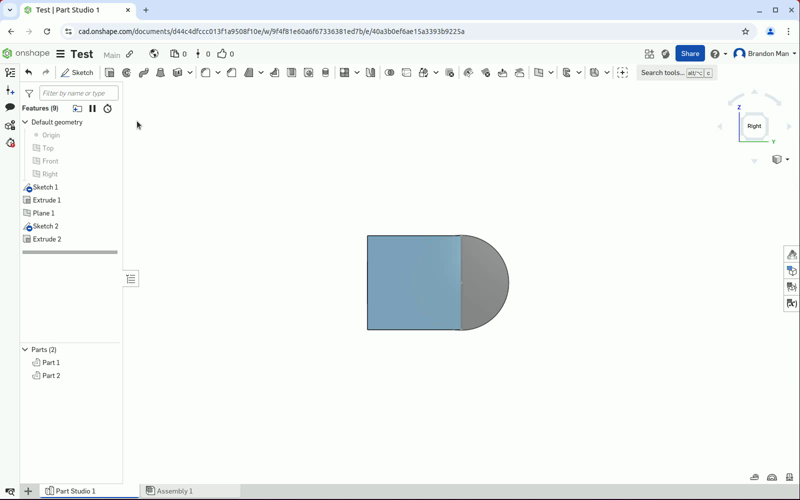
key(right, 2)
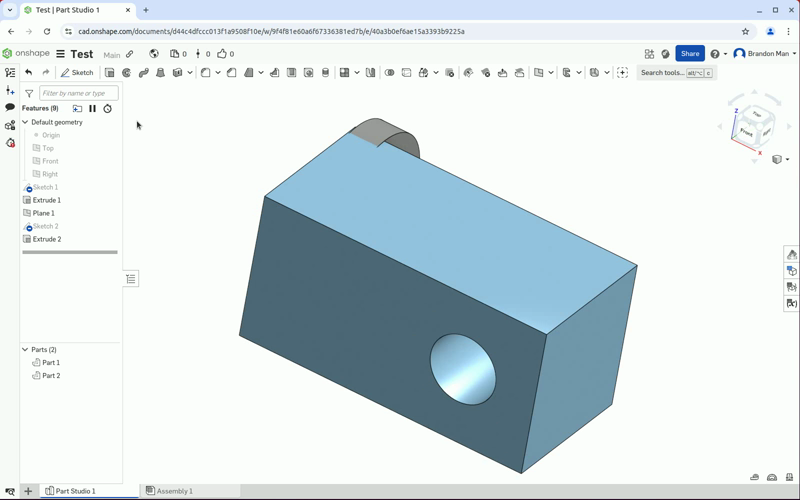
key(down, 2)
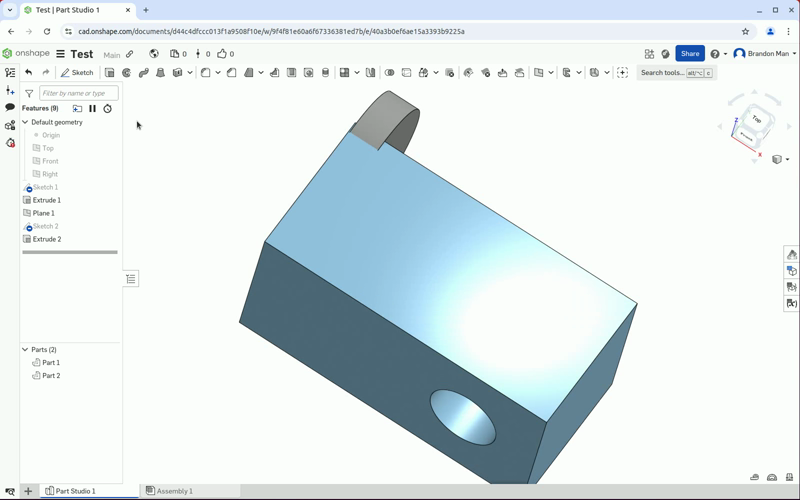
key(up, 2)
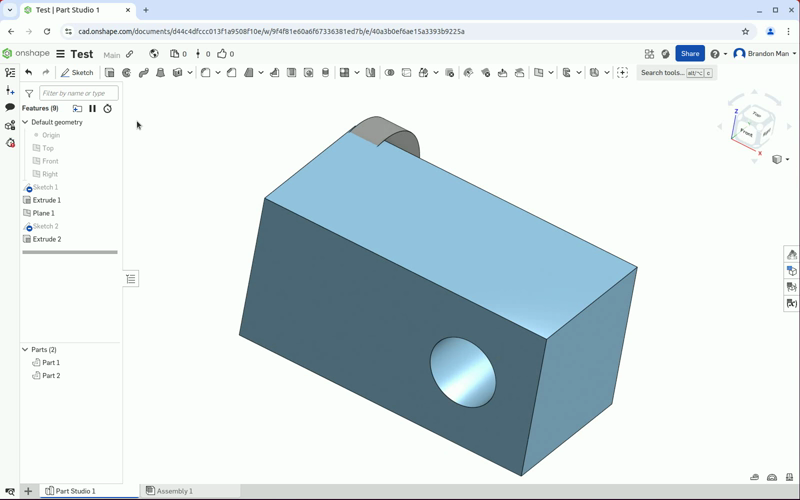
key(left, 2)
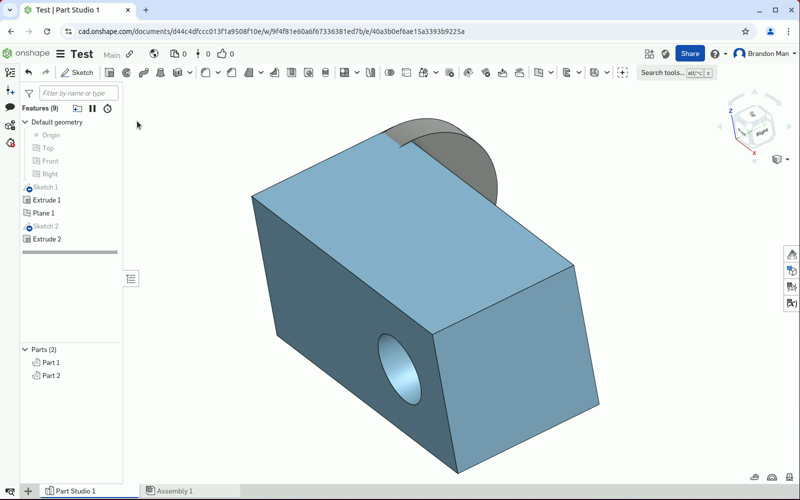
mouse_move(73, 189)
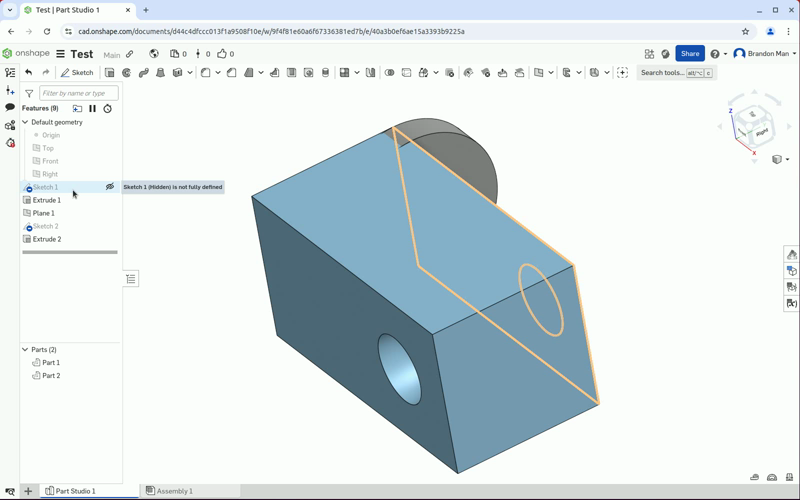
click(73, 189)